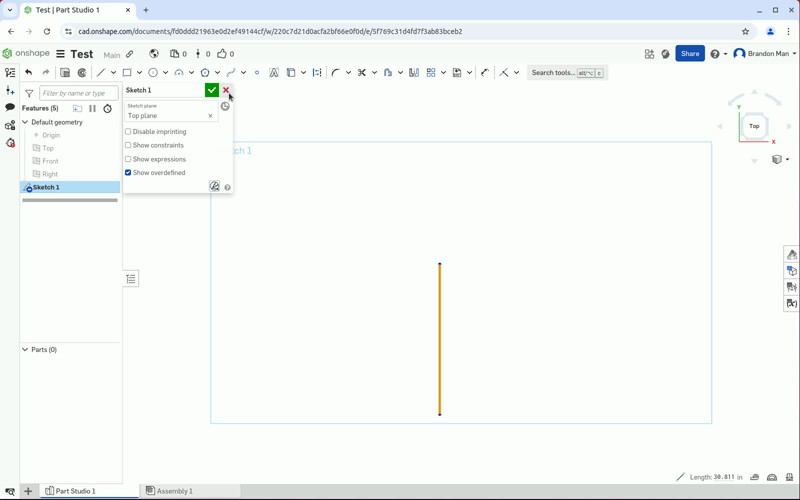
key(shift+h)
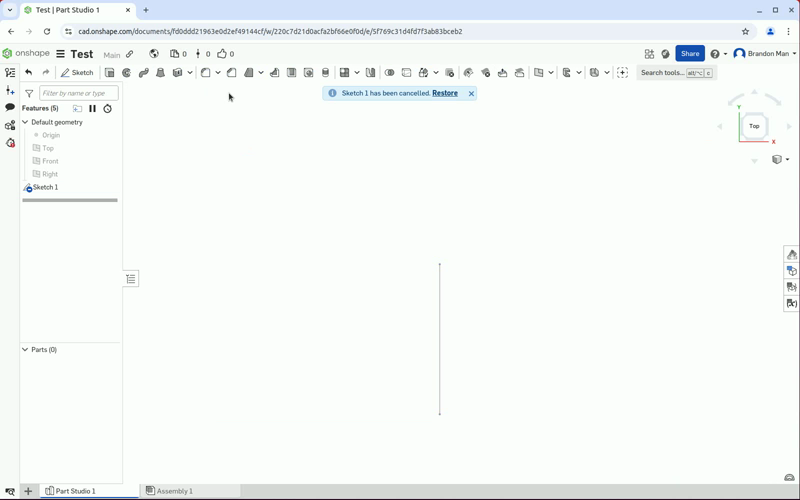
key(shift+s)
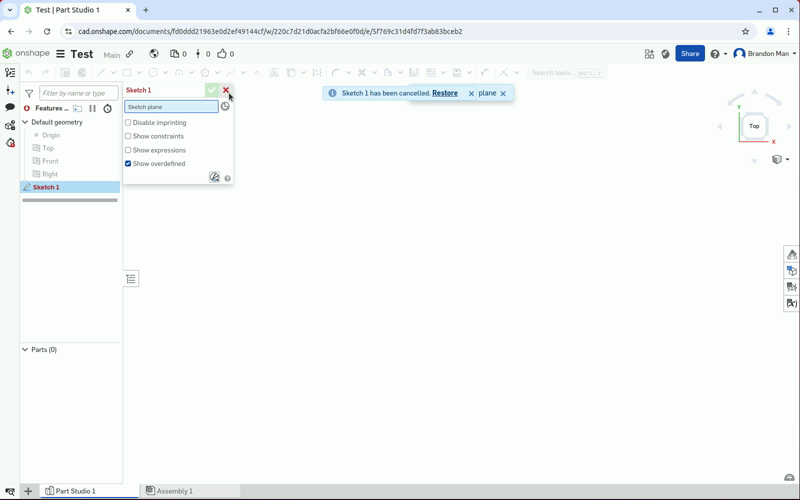
mouse_move(73, 150)
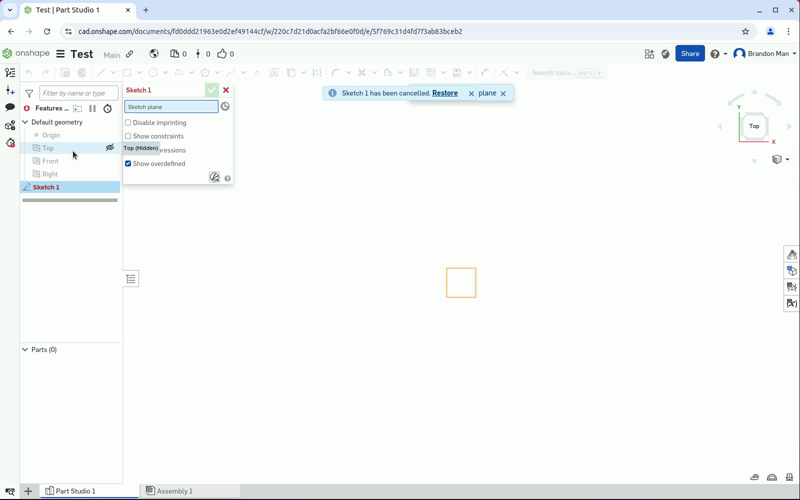
click(73, 150)
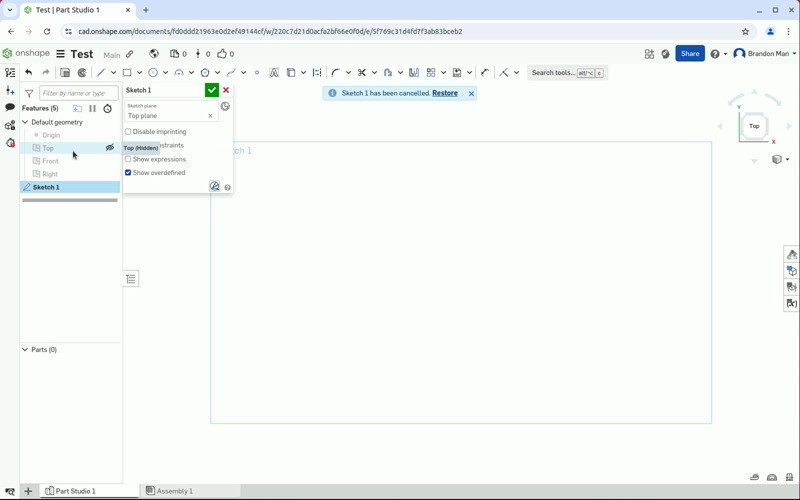
mouse_move(73, 352)
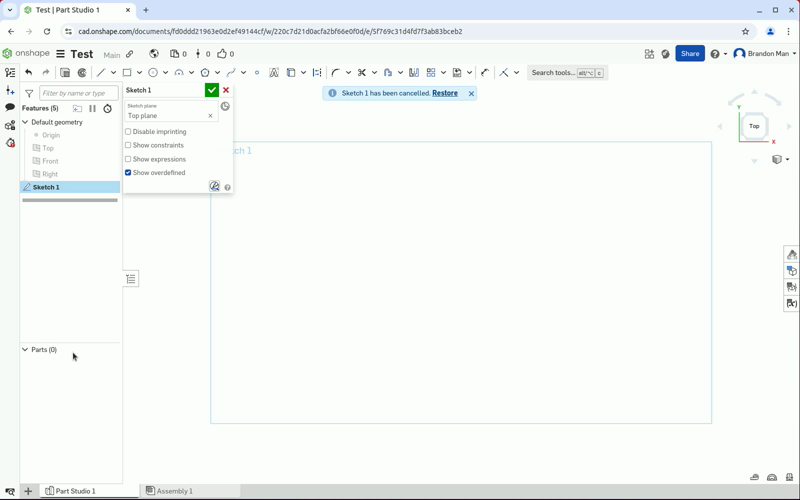
key(y)
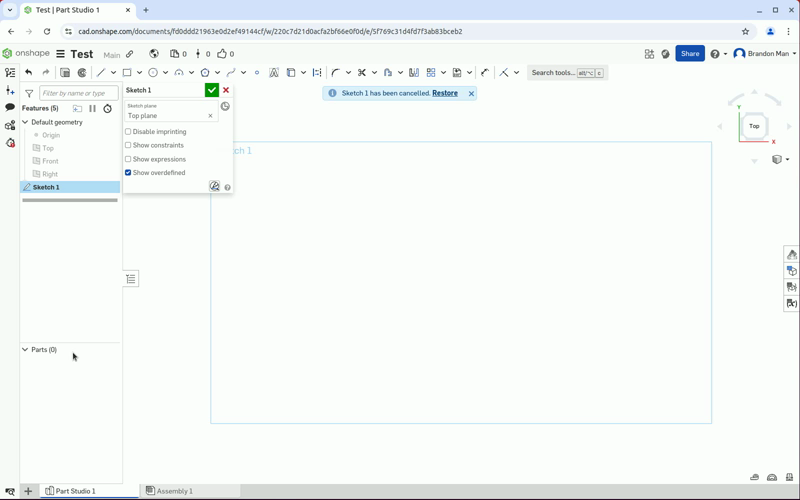
key(l)
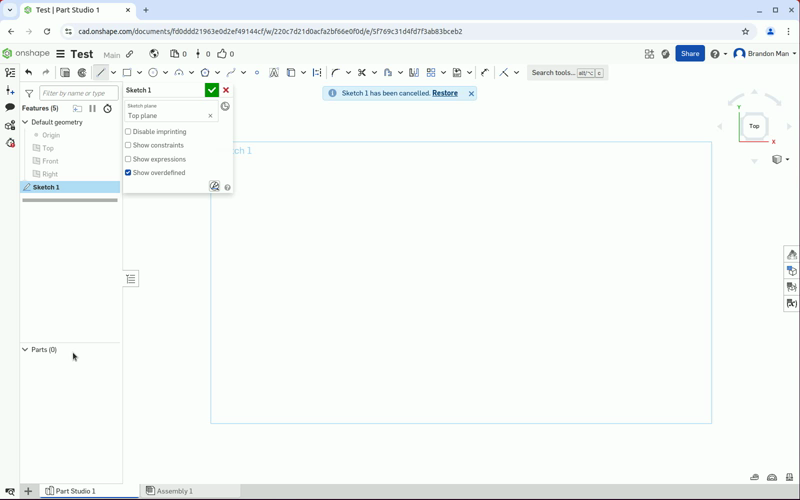
key_down(shift)
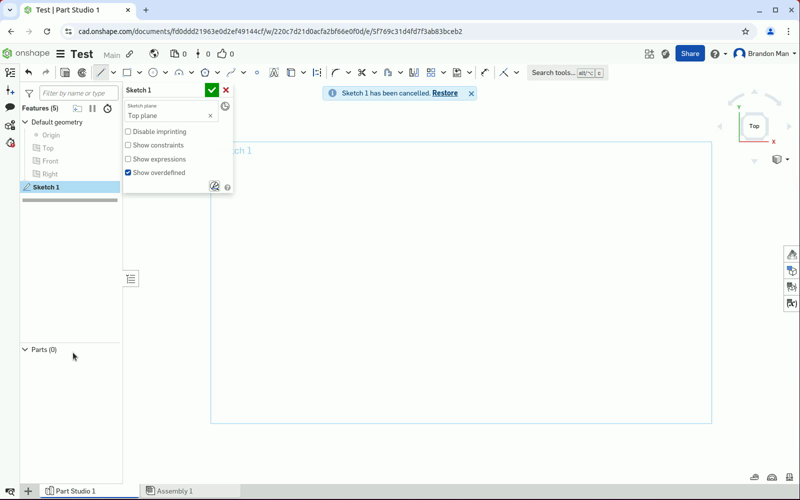
mouse_move(349, 282)
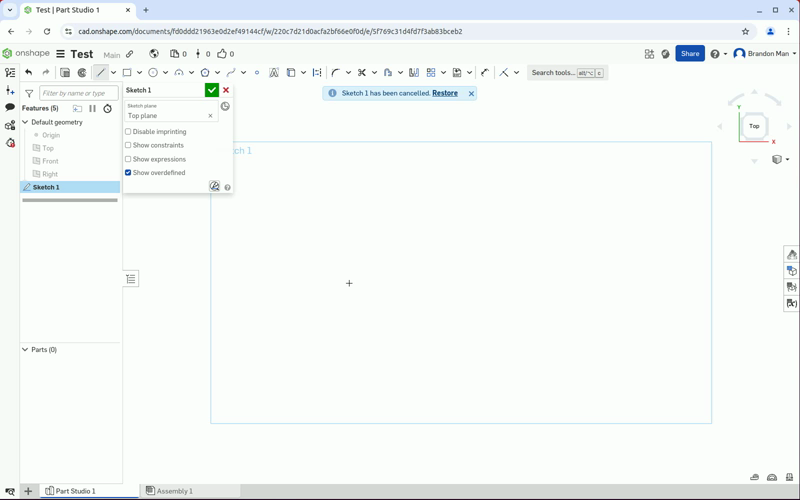
click(349, 282)
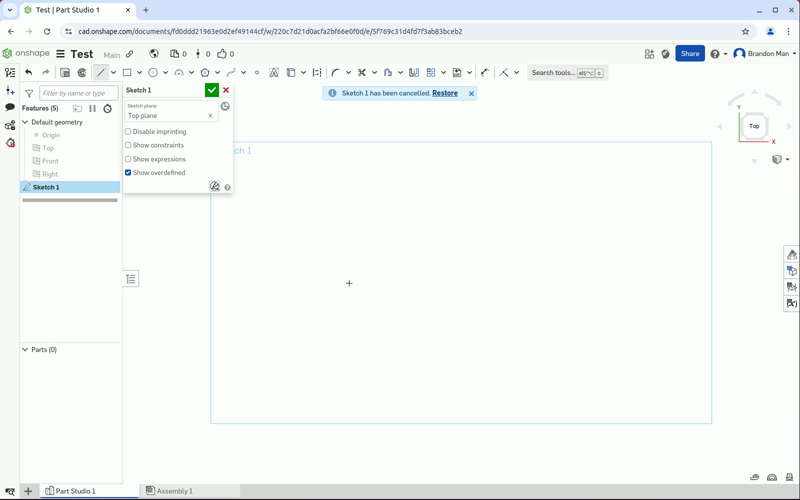
key_up(shift)
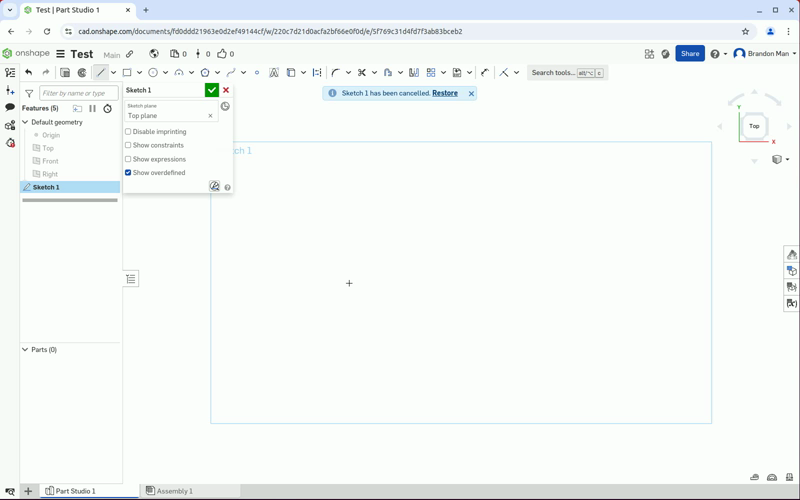
key_down(shift)
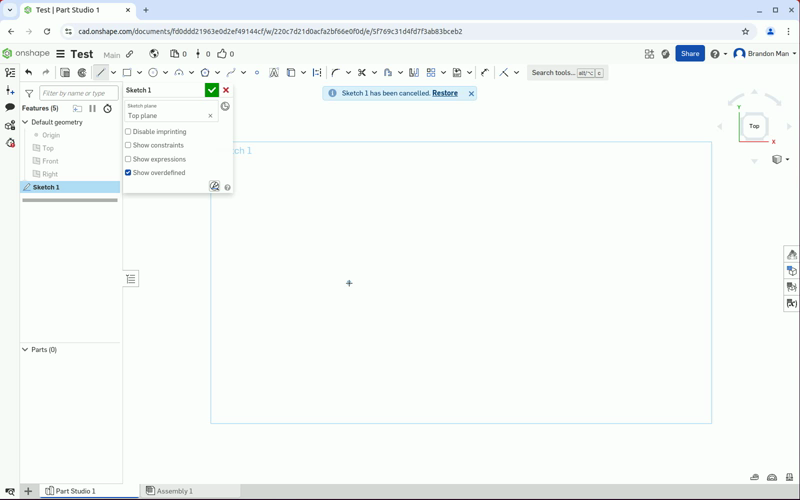
mouse_move(405, 378)
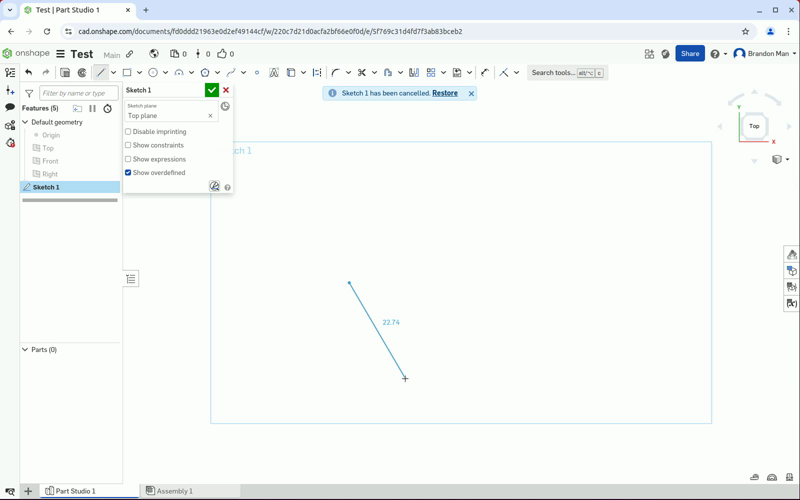
click(405, 378)
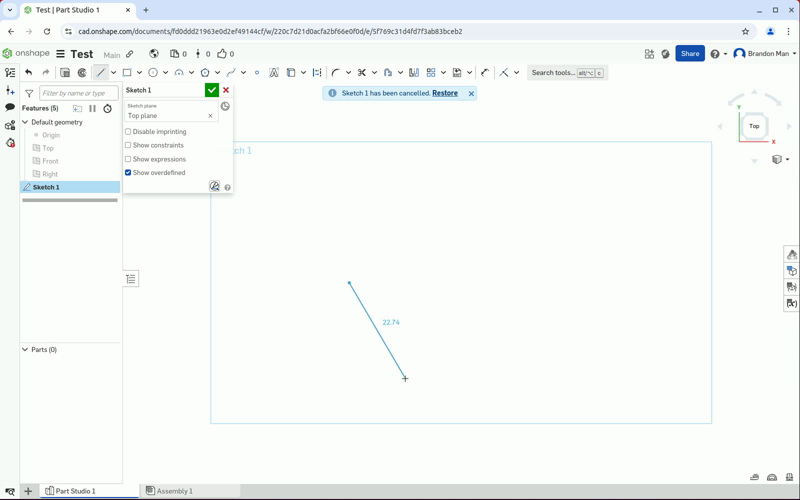
key_up(shift)
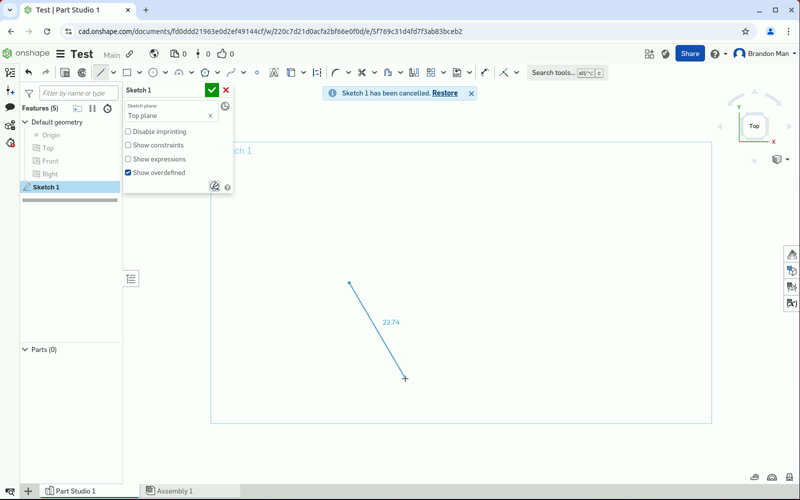
key_down(shift)
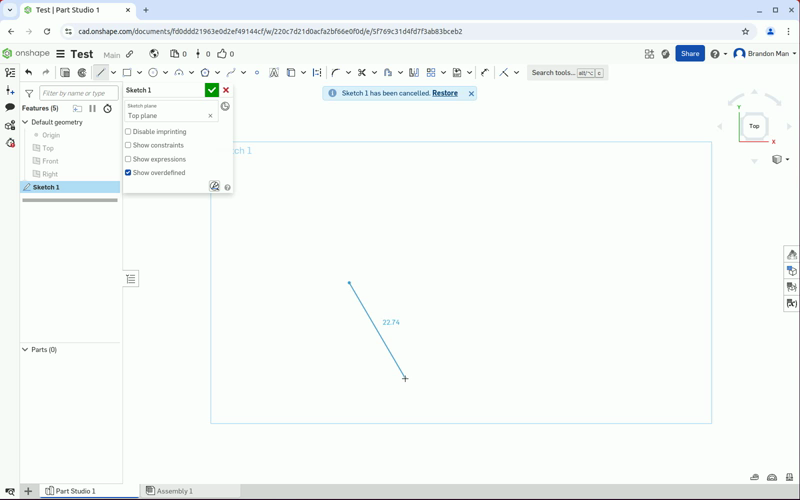
mouse_move(514, 378)
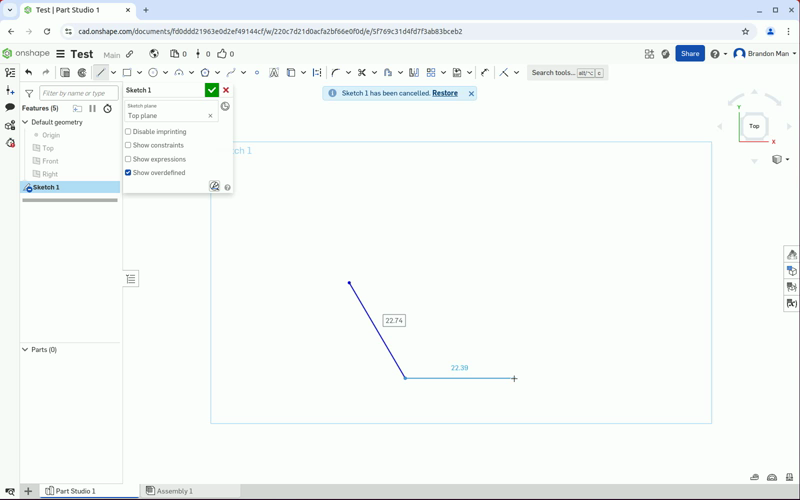
click(514, 378)
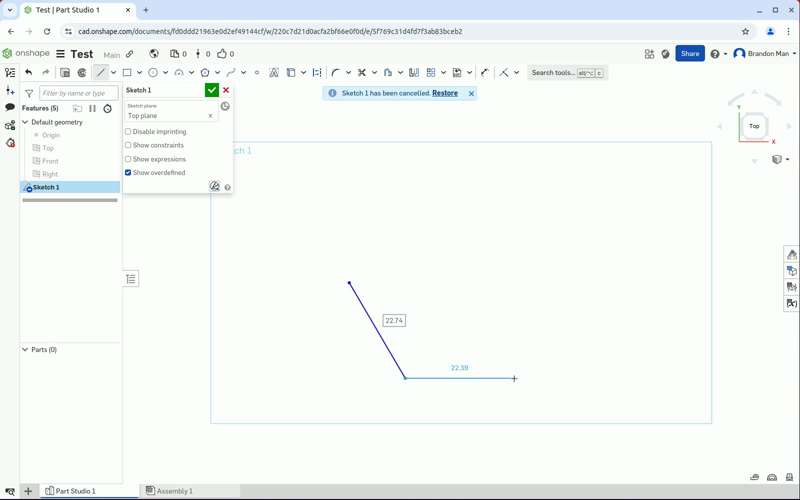
key_up(shift)
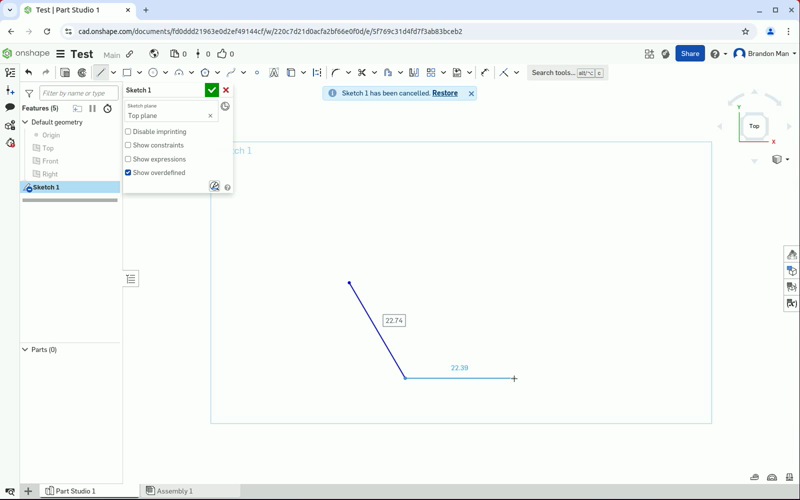
key_down(shift)
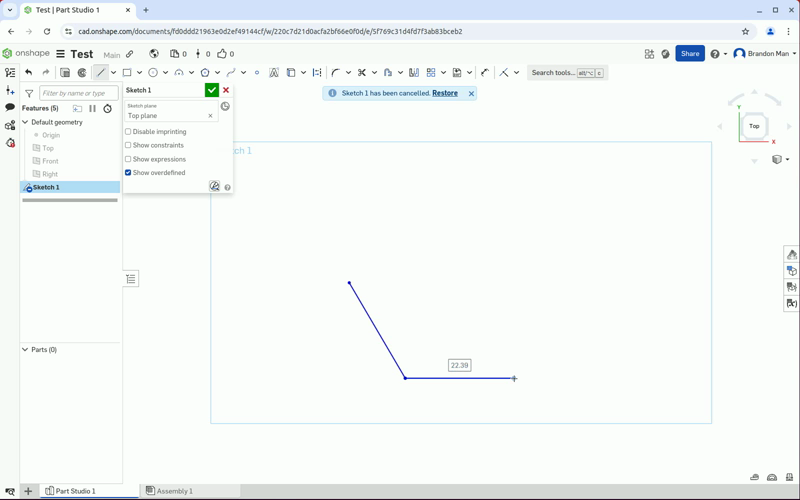
mouse_move(569, 282)
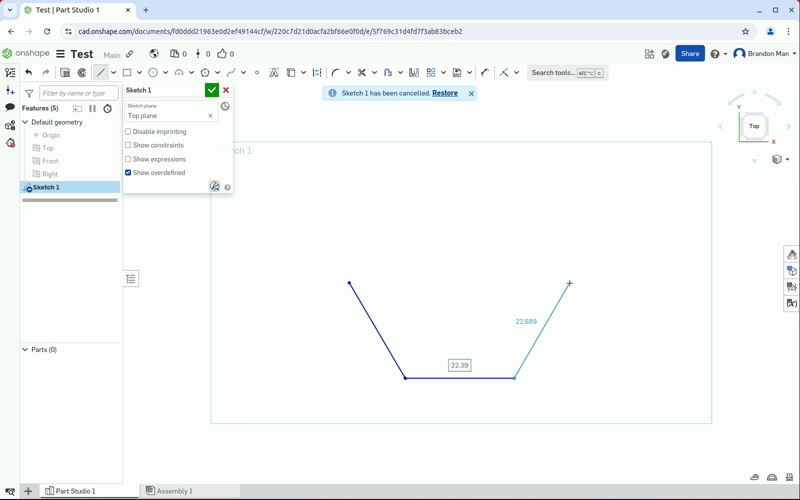
click(569, 282)
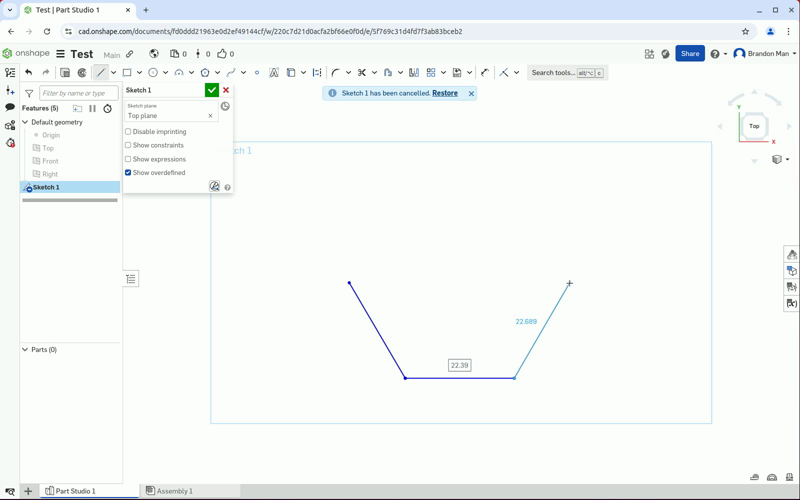
key_up(shift)
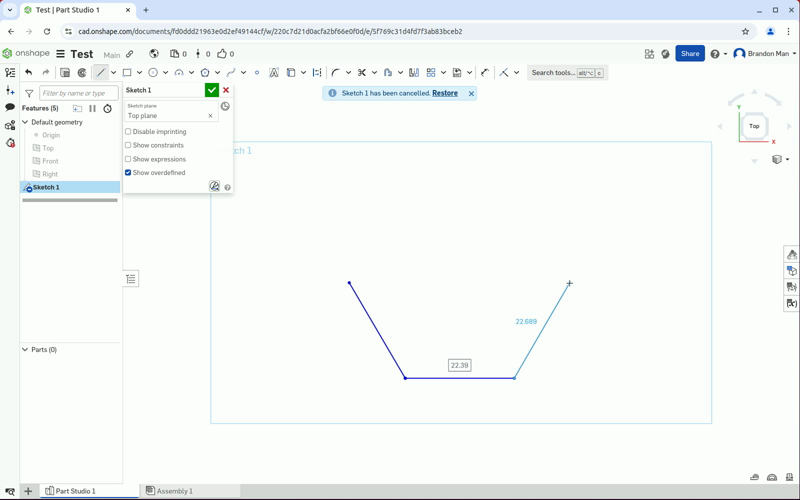
key_down(shift)
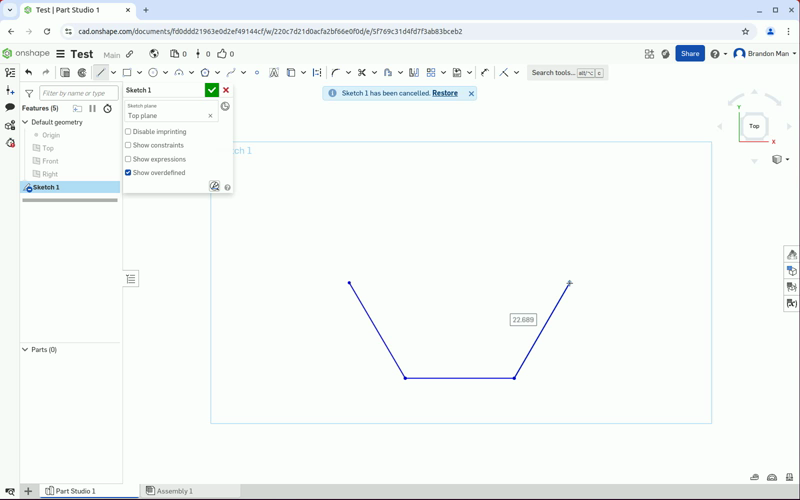
mouse_move(514, 187)
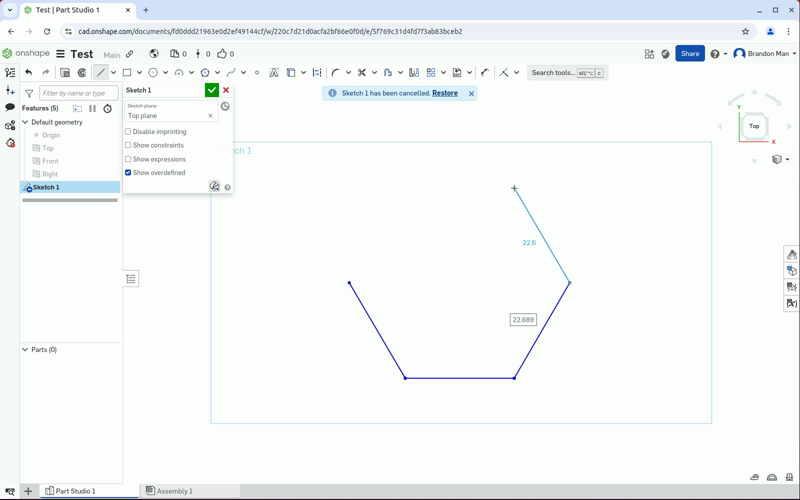
click(514, 187)
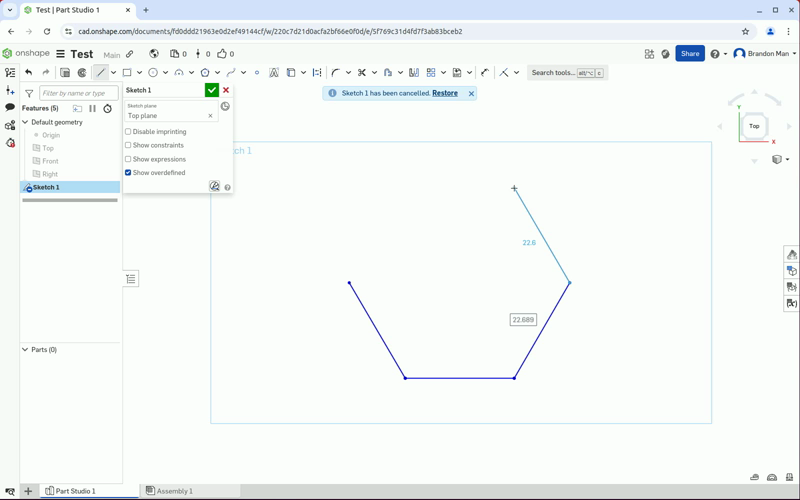
key_up(shift)
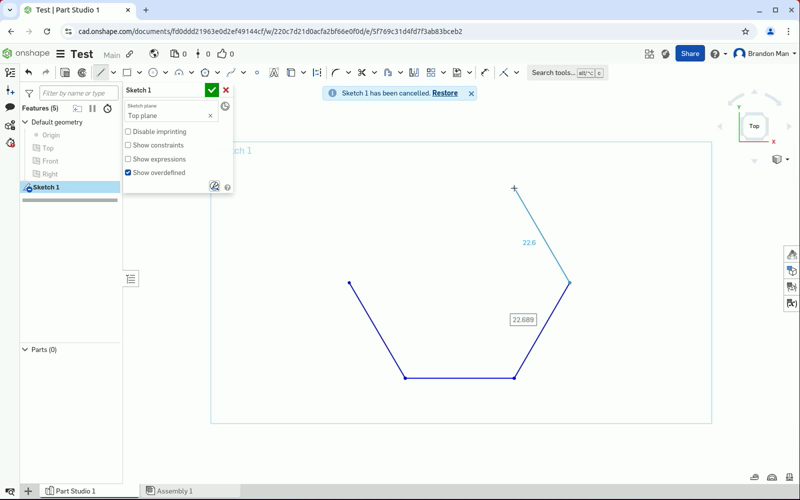
key_down(shift)
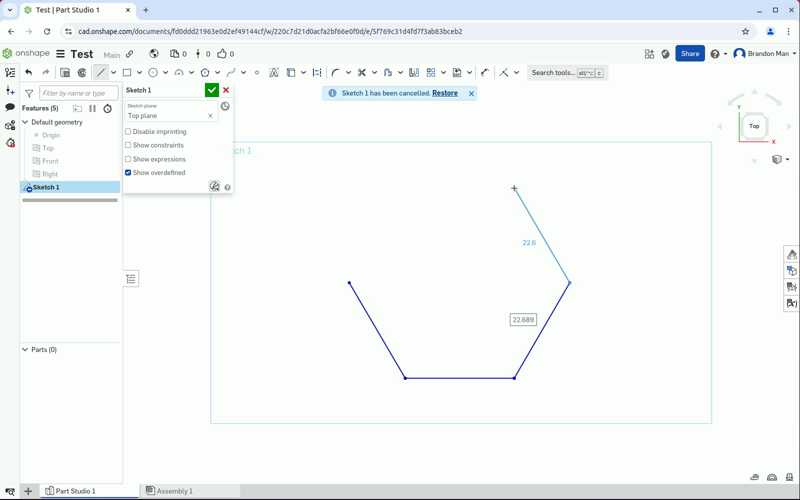
mouse_move(405, 187)
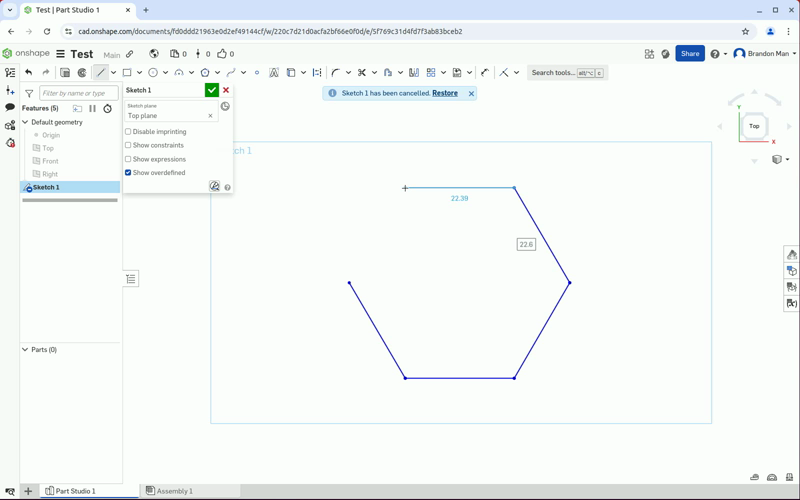
click(405, 187)
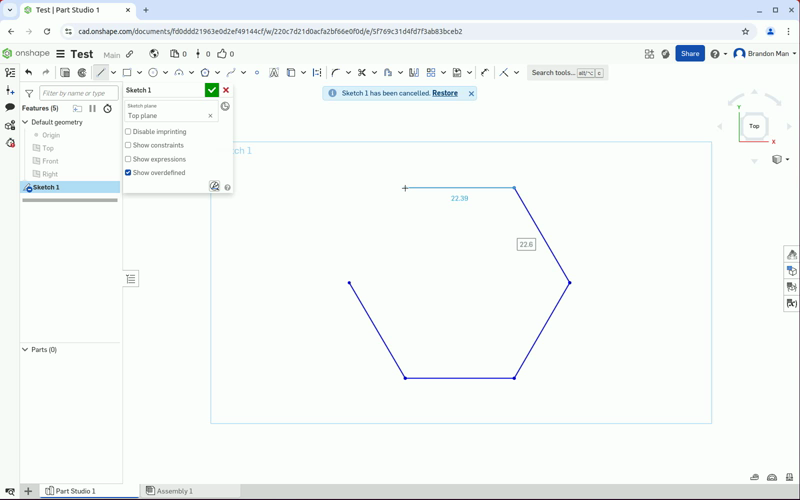
key_up(shift)
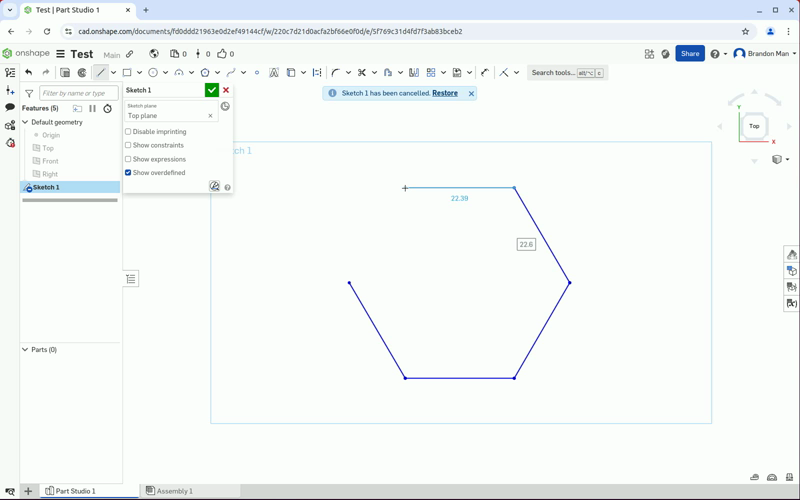
key_down(shift)
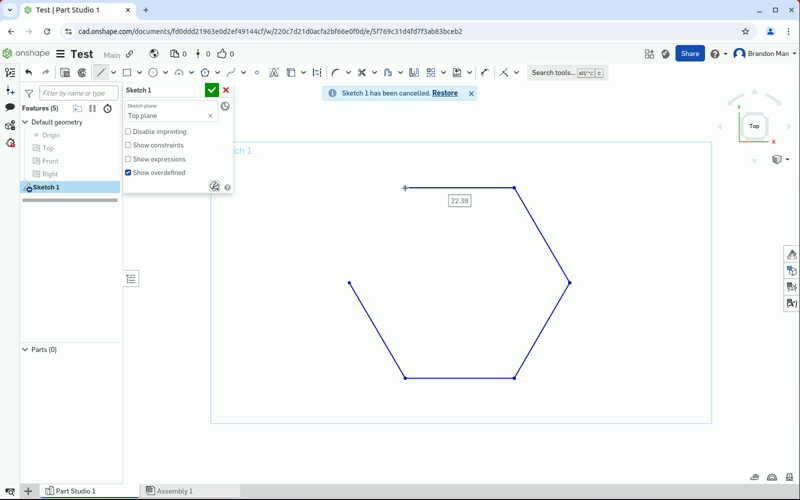
mouse_move(349, 282)
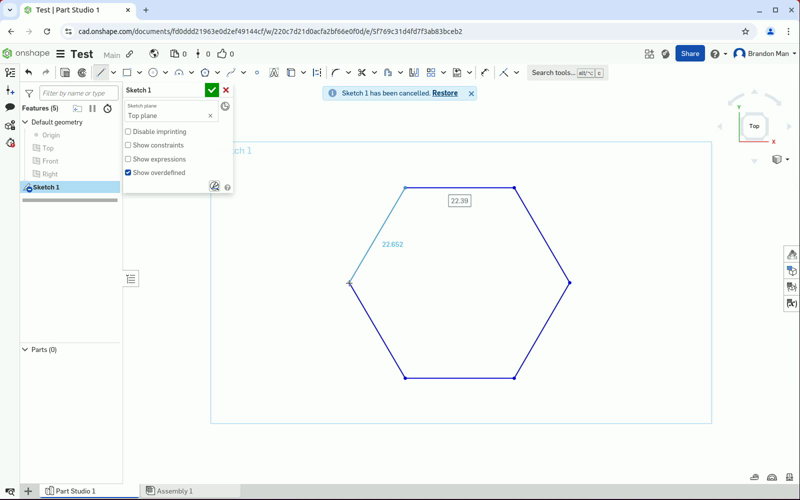
key_up(shift)
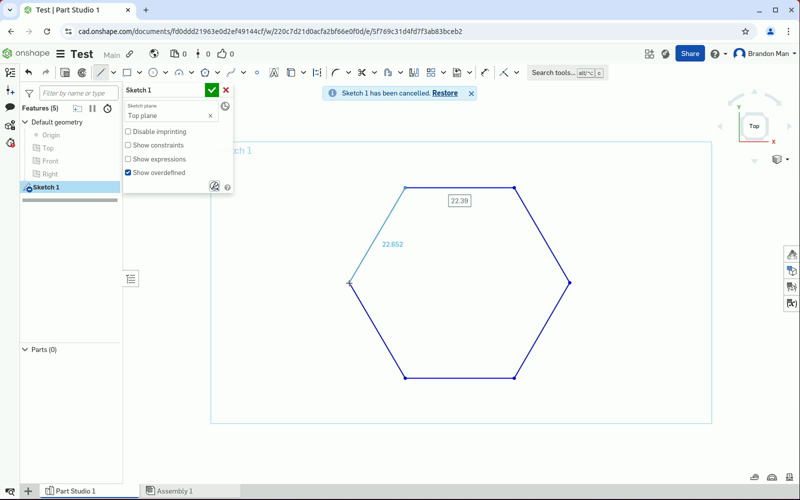
click(349, 282)
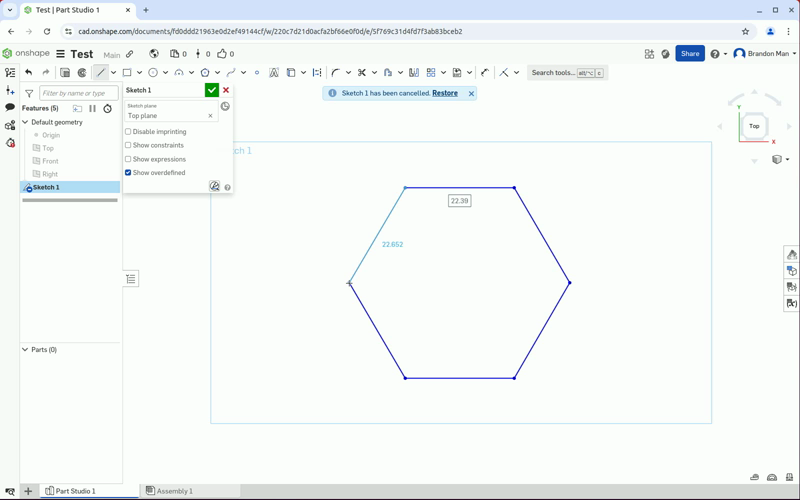
key(esc)
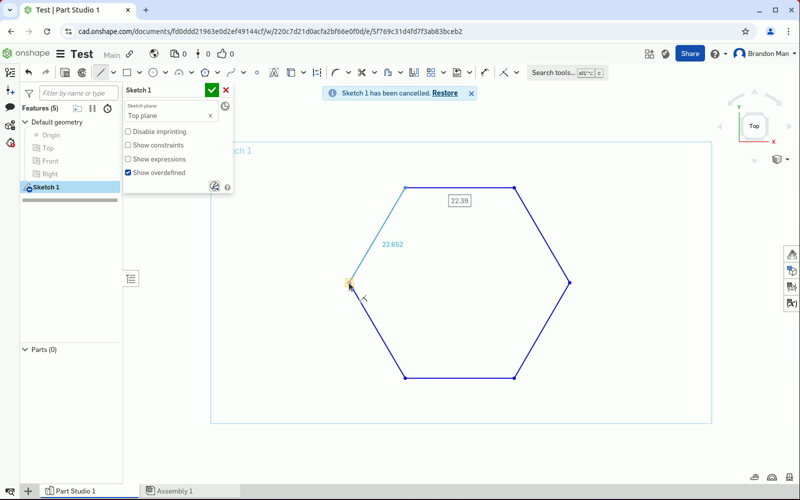
mouse_move(500, 242)
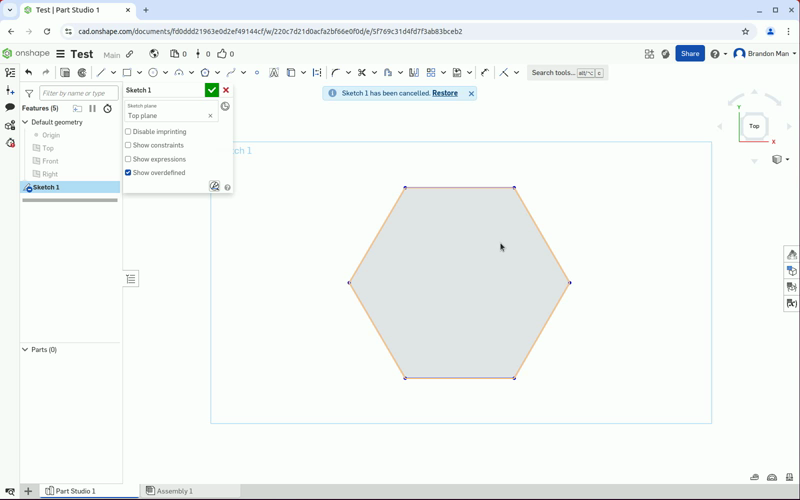
click(500, 242)
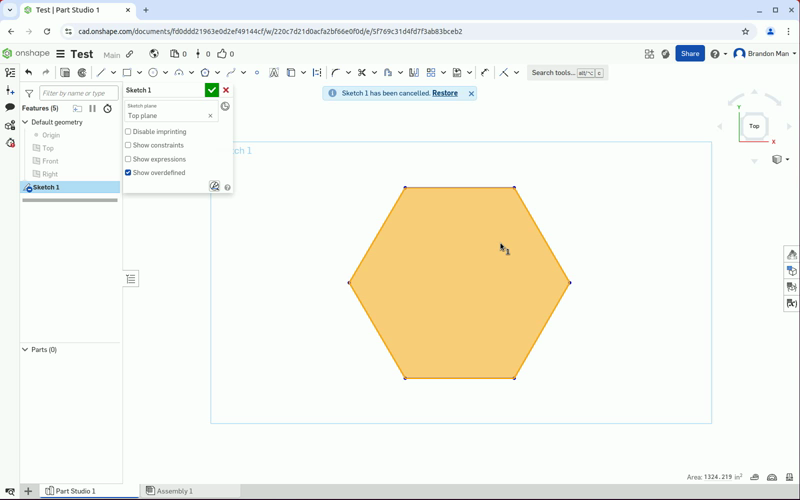
mouse_move(73, 352)
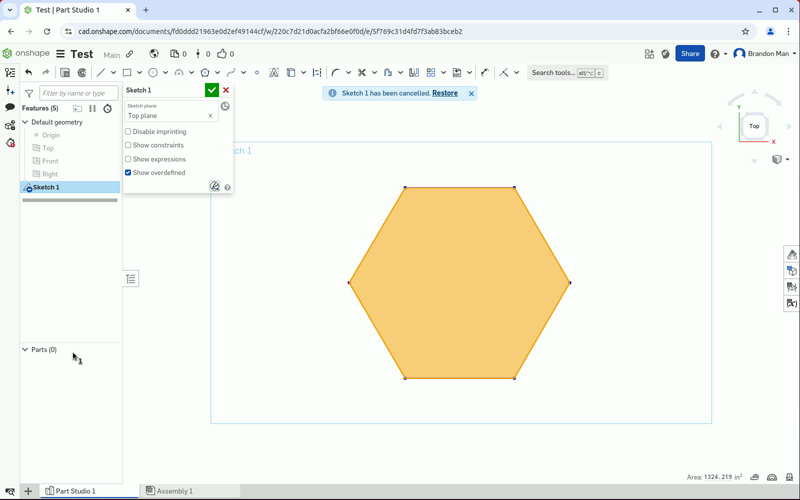
key(shift+y)
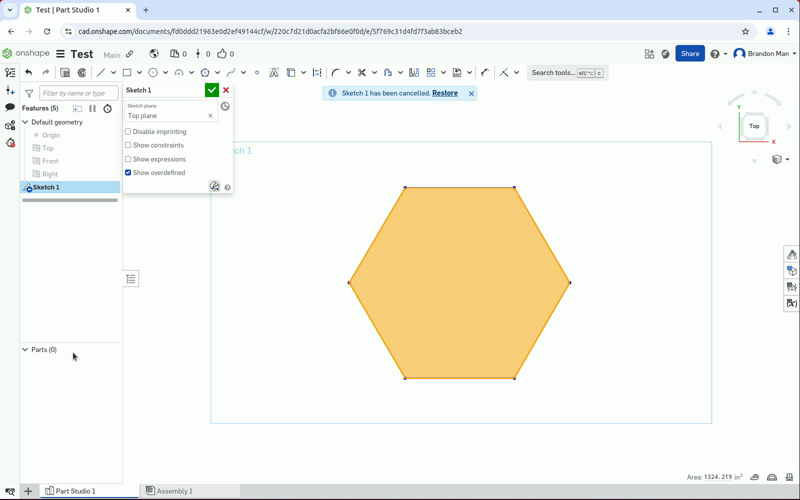
key(shift+e)
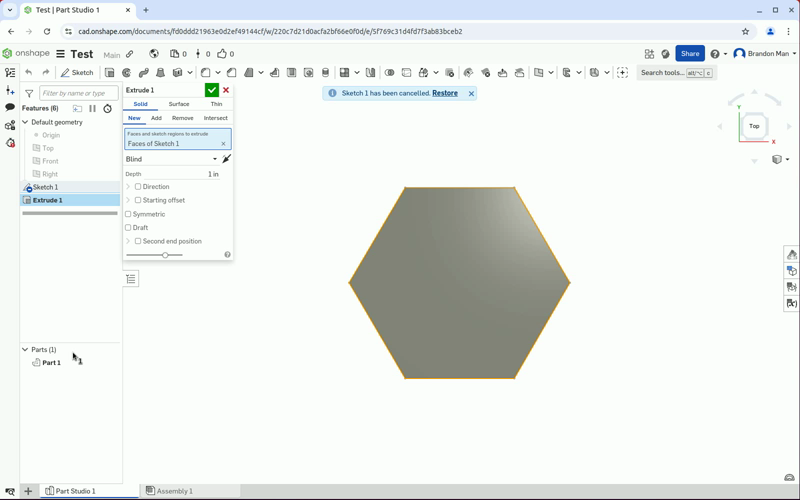
mouse_move(143, 106)
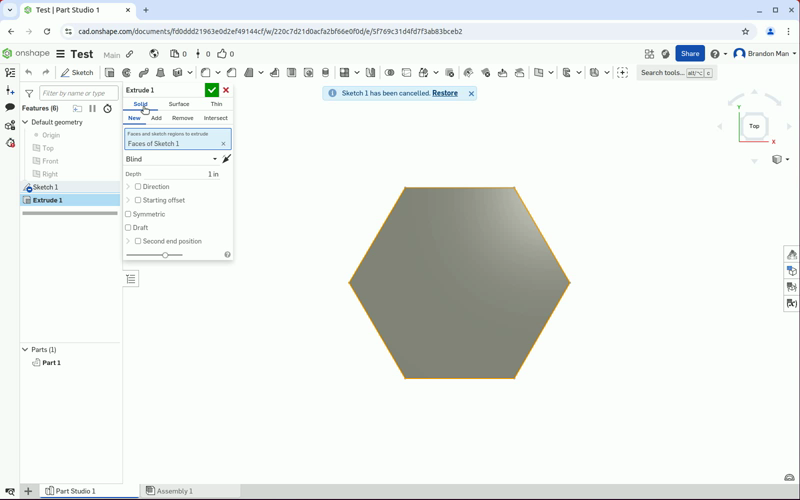
click(143, 106)
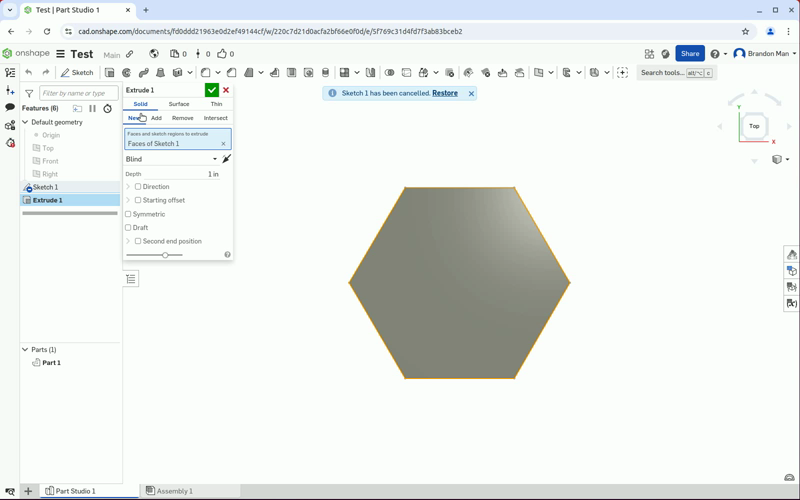
mouse_move(137, 120)
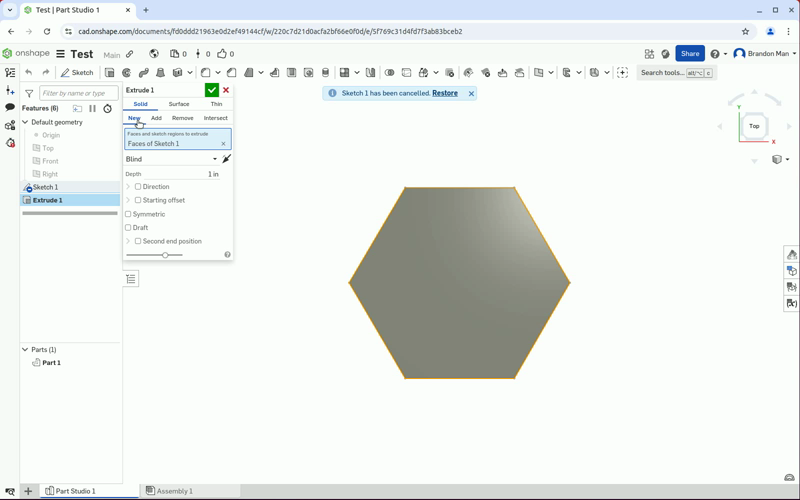
click(137, 120)
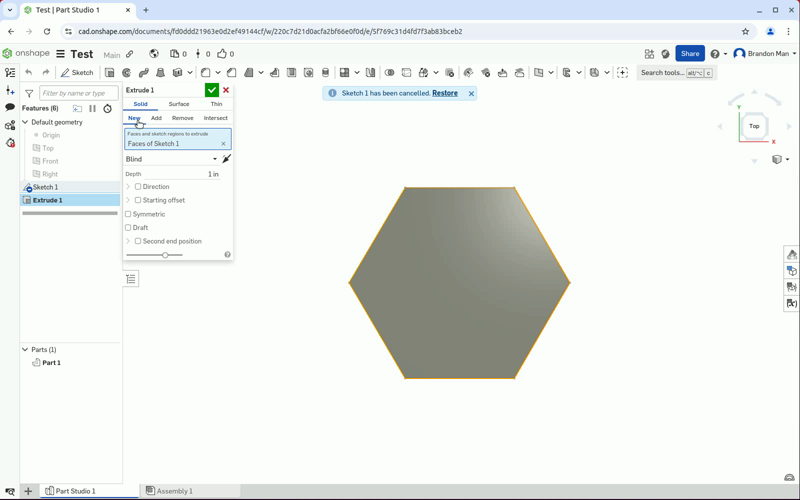
key(tab, 4)
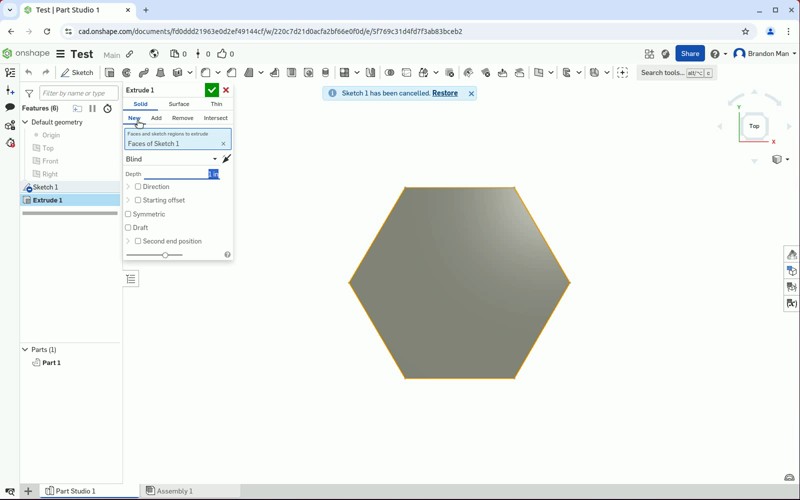
text(15.405)
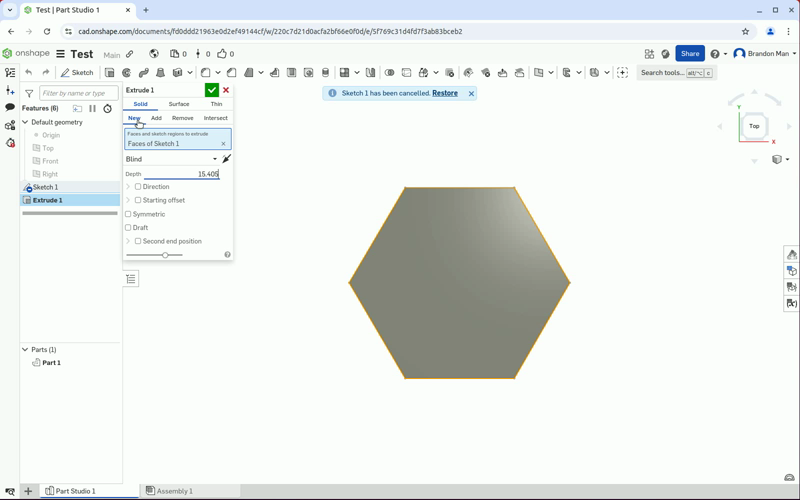
key(enter)
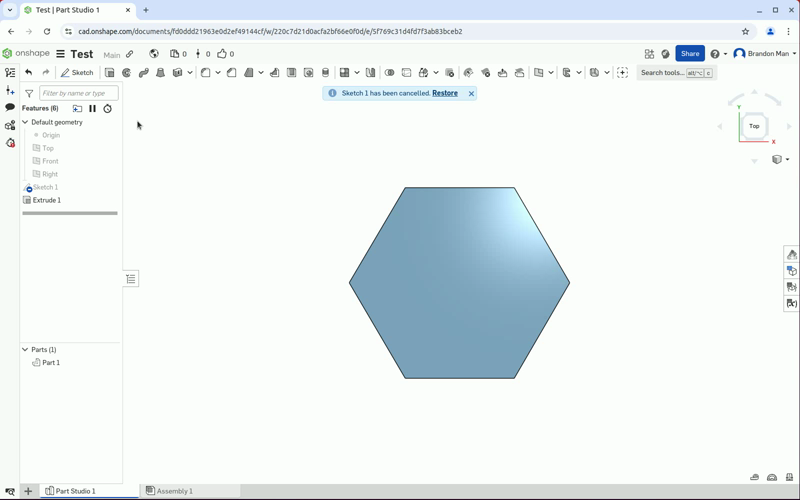
key(shift+h)
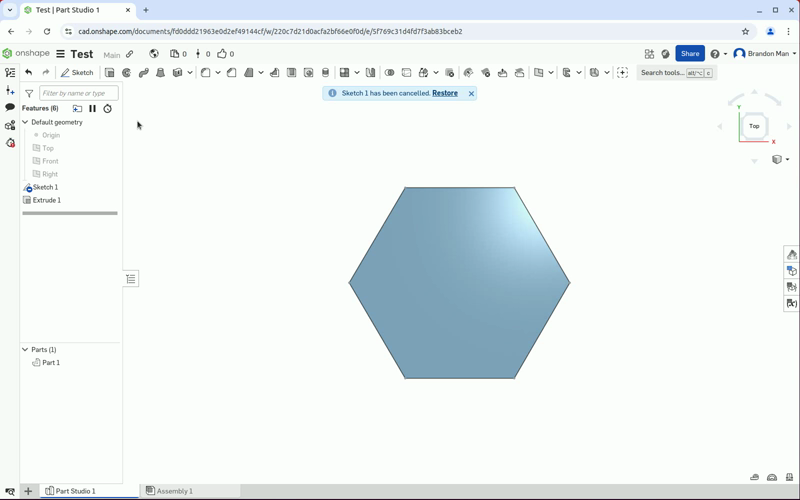
key(shift+h)
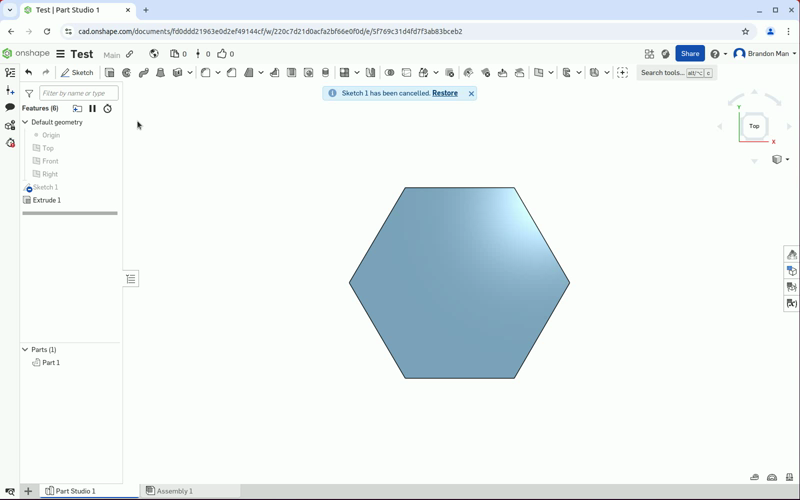
mouse_move(73, 189)
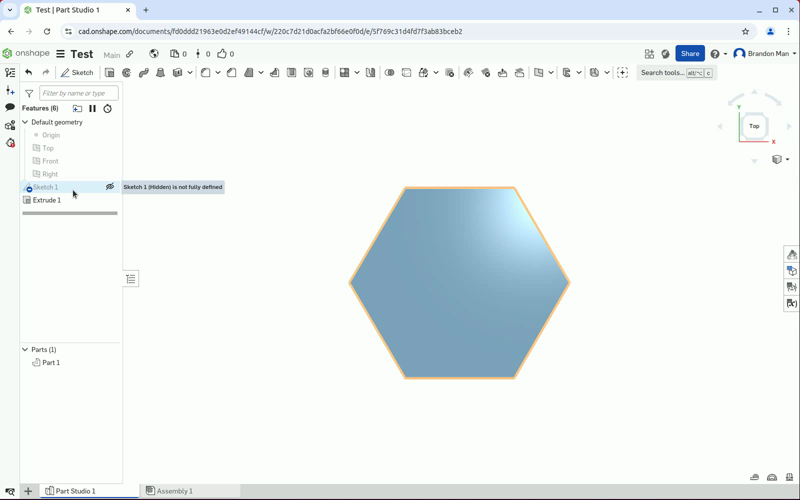
click(73, 189)
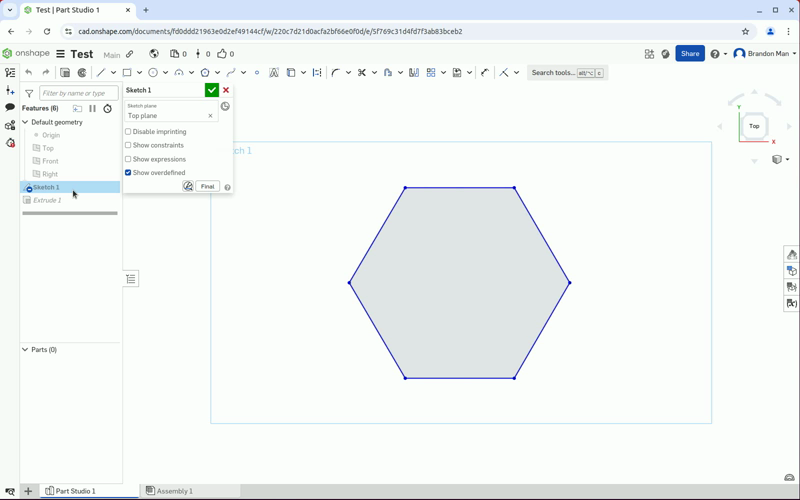
mouse_move(229, 92)
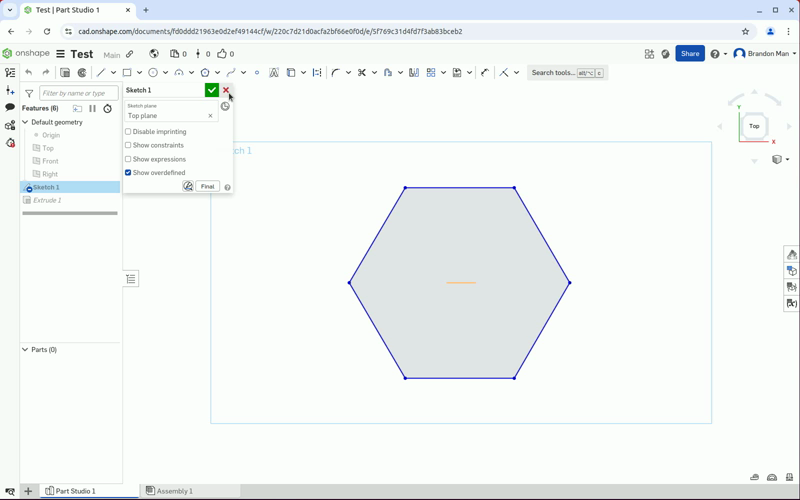
click(229, 92)
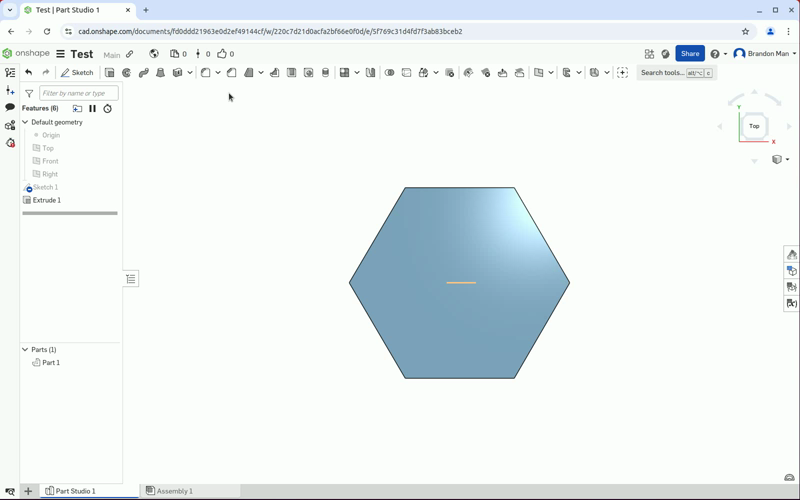
mouse_move(541, 75)
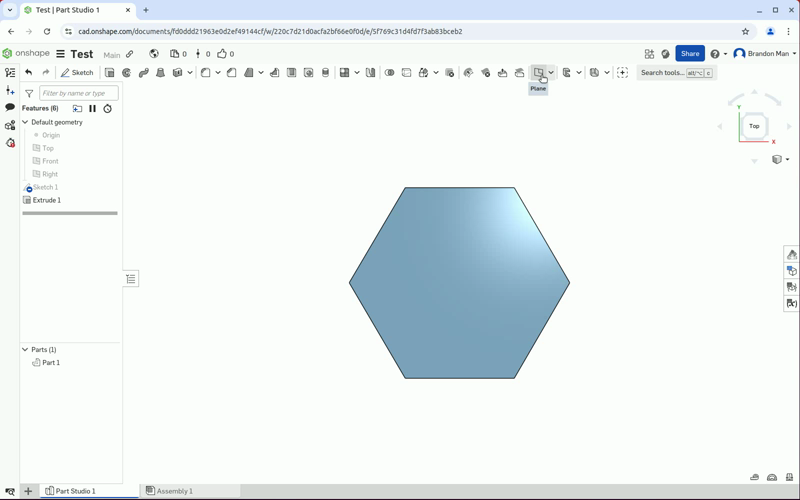
click(541, 75)
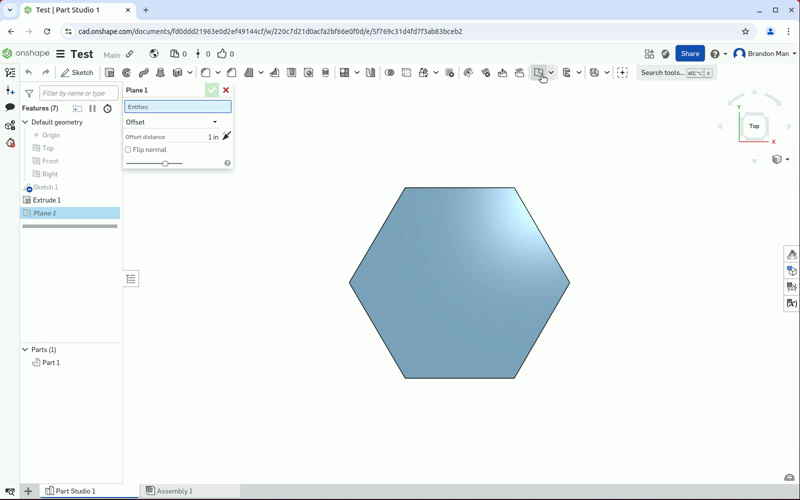
mouse_move(73, 150)
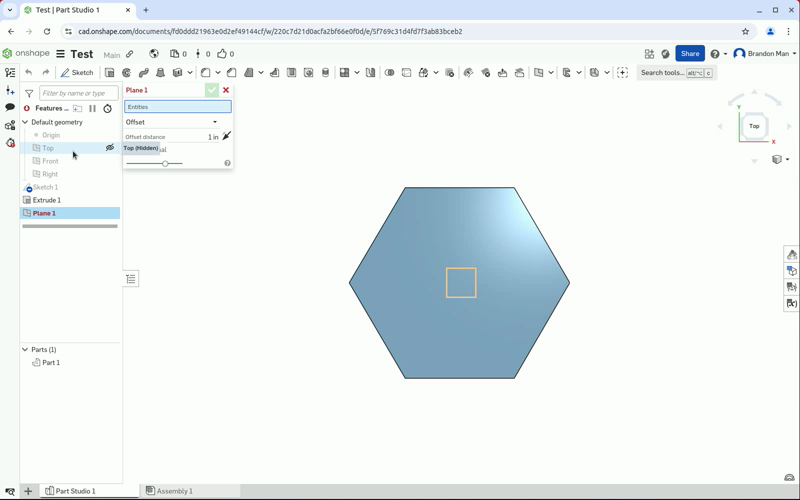
click(73, 150)
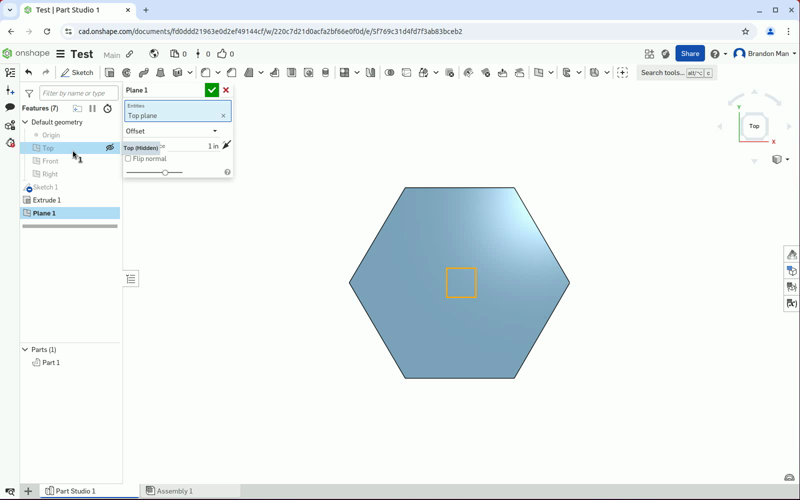
key(tab, 2)
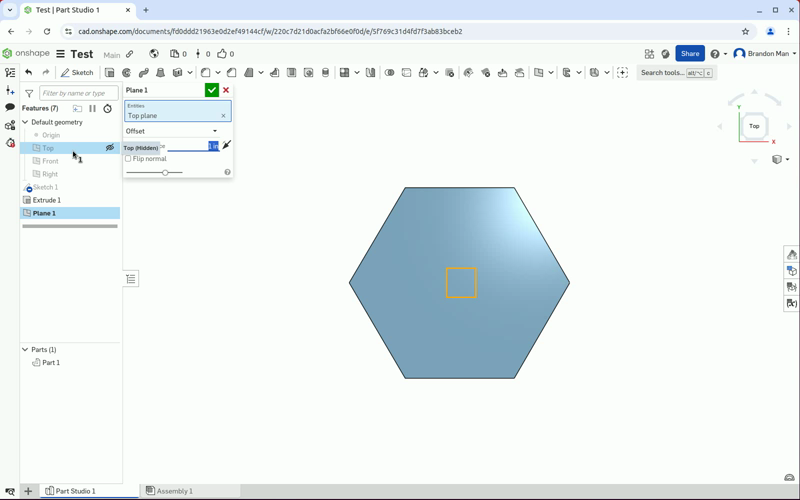
text(15.405)
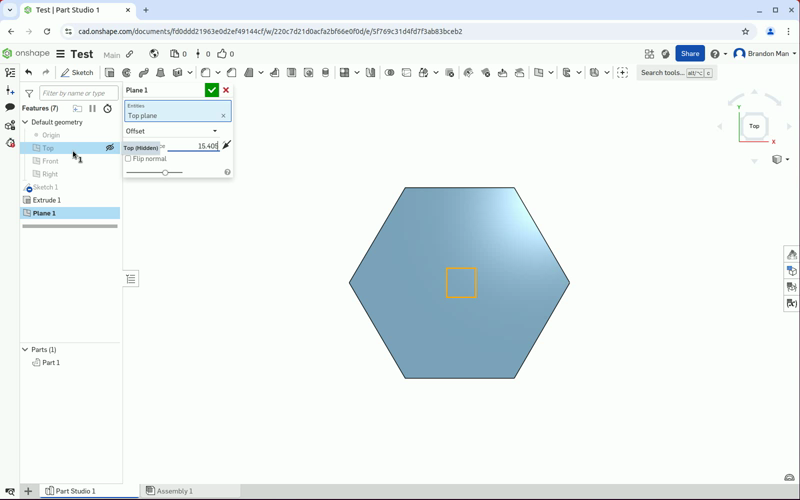
key(enter, 2)
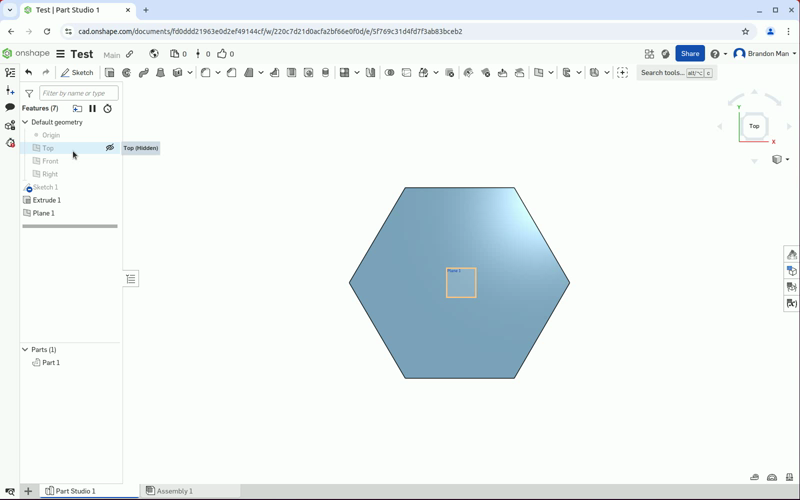
key(shift+s)
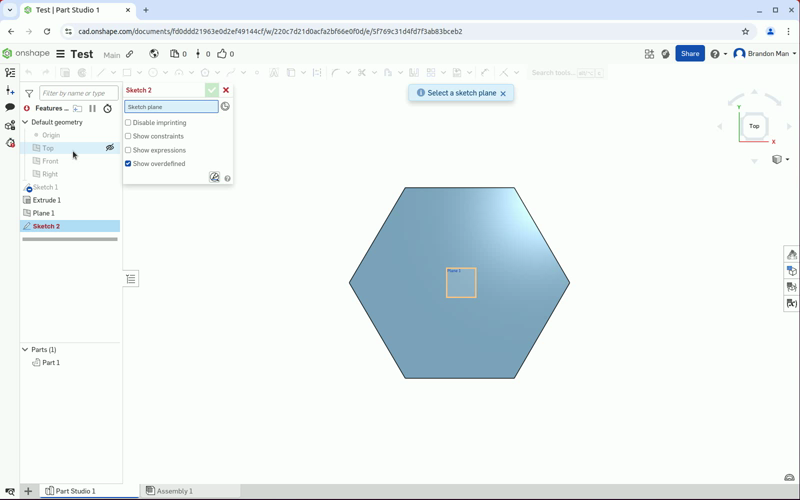
mouse_move(73, 215)
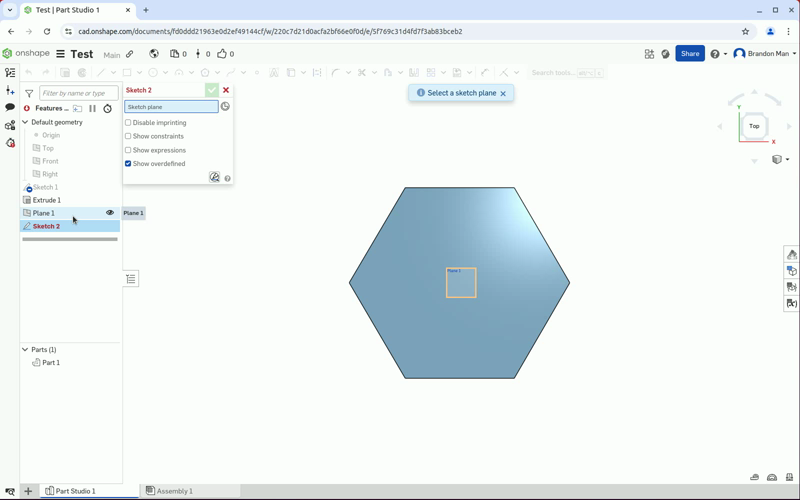
click(73, 215)
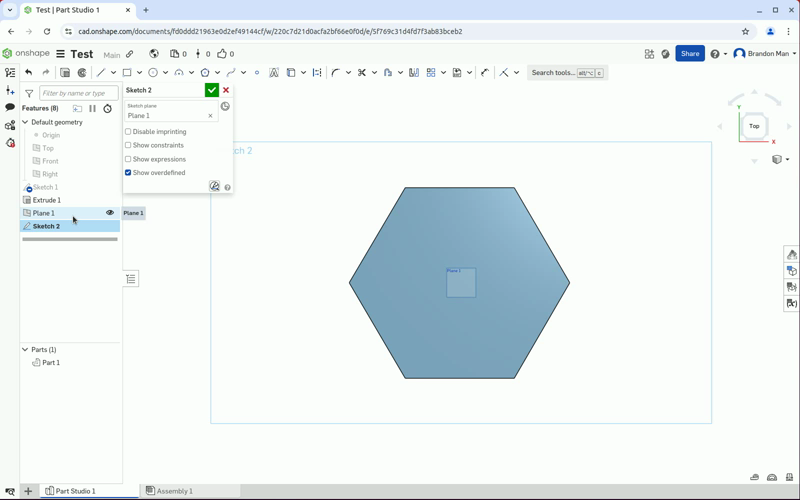
mouse_move(73, 352)
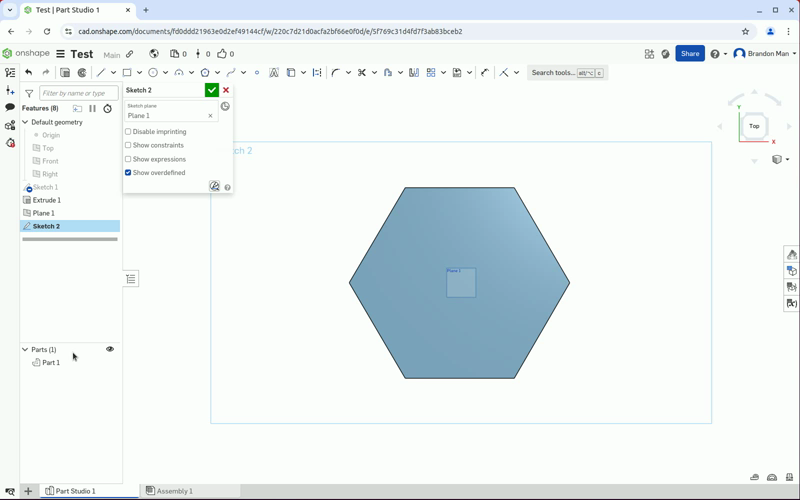
key(y)
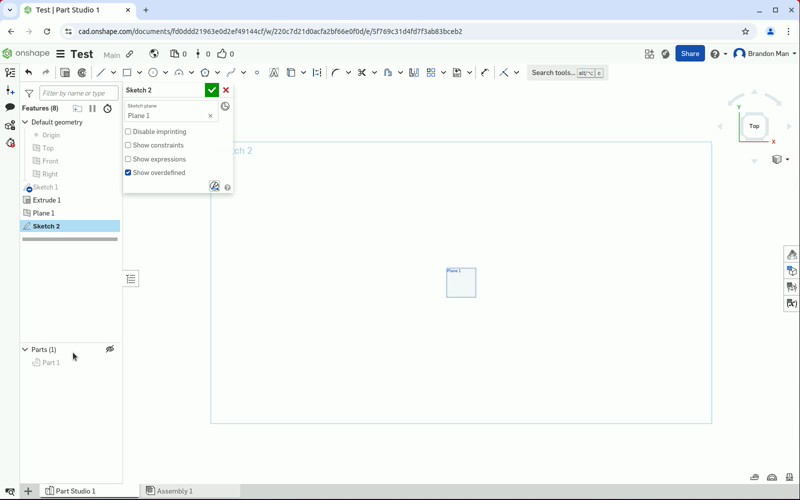
key(c)
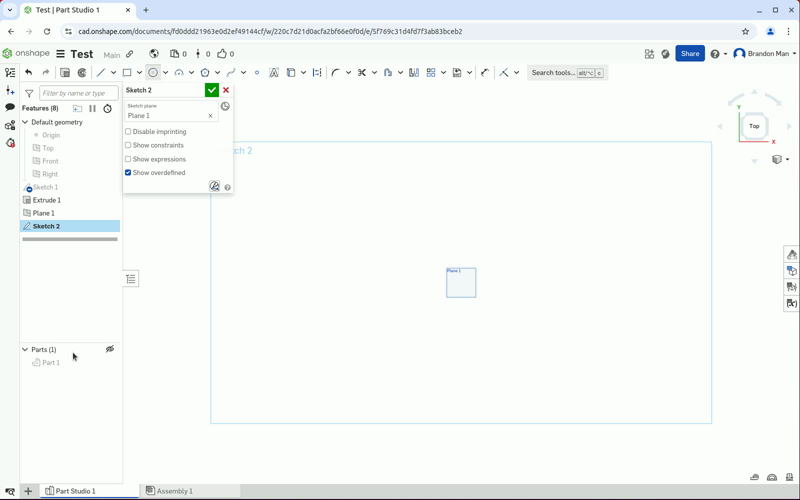
key_down(shift)
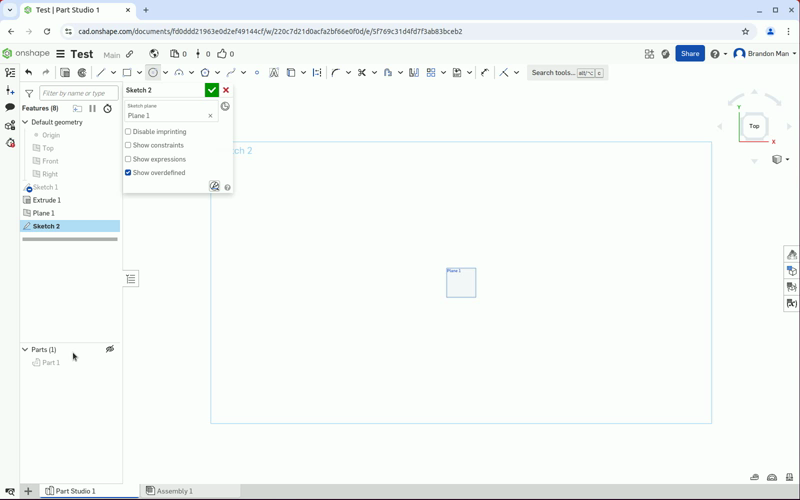
mouse_move(461, 282)
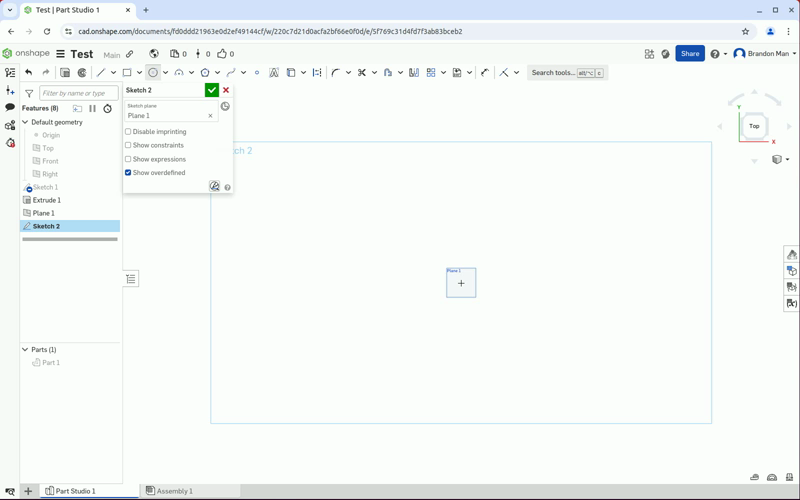
click(461, 282)
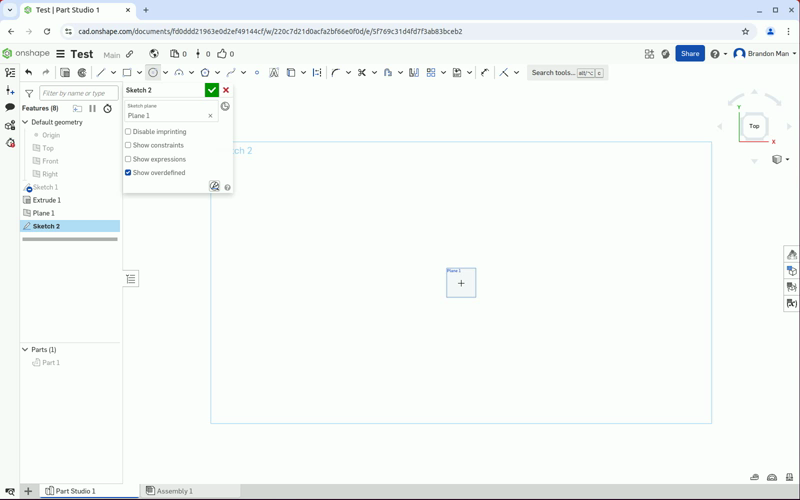
key_up(shift)
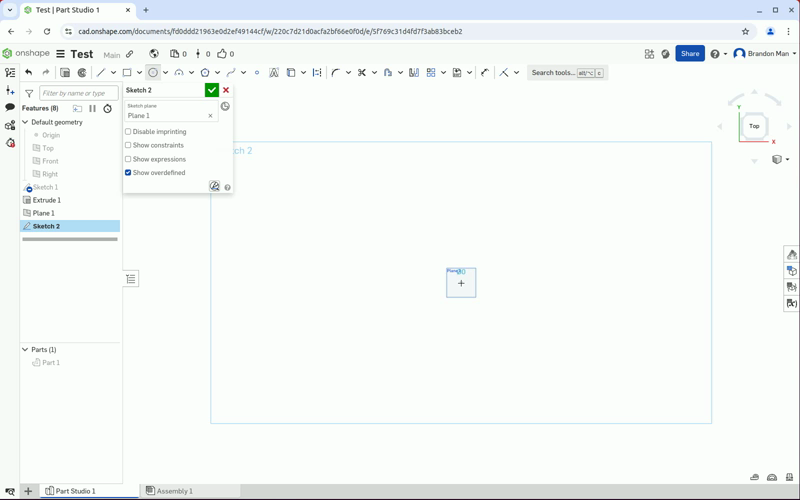
mouse_move(552, 282)
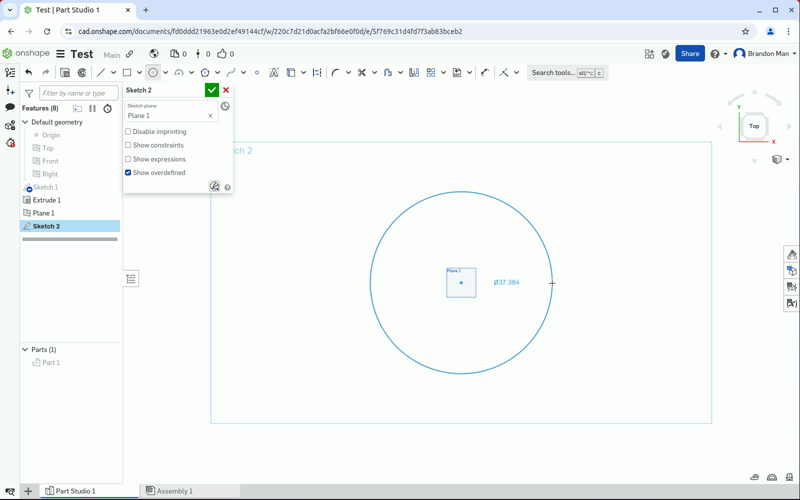
click(552, 282)
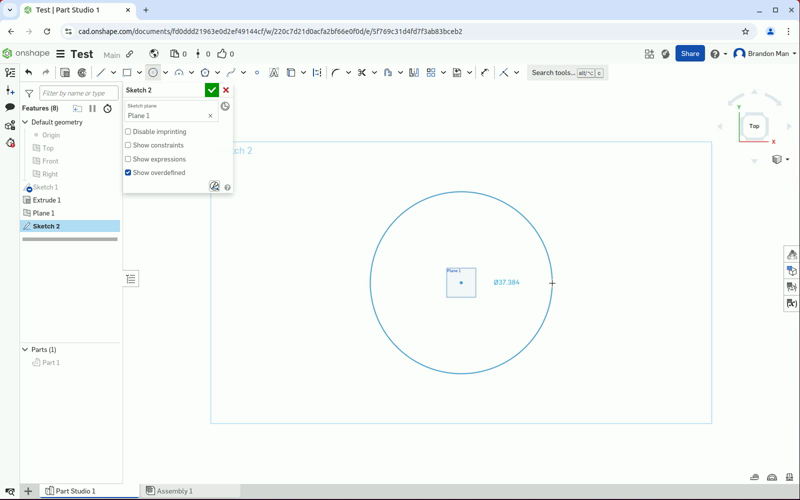
key(esc)
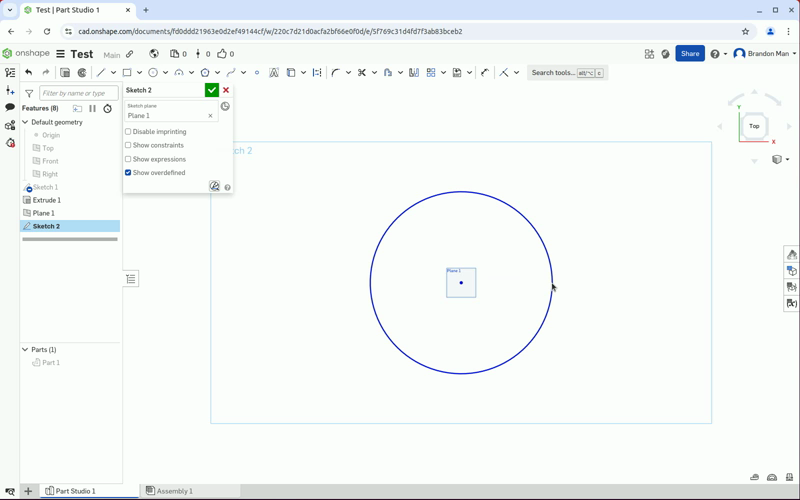
mouse_move(433, 280)
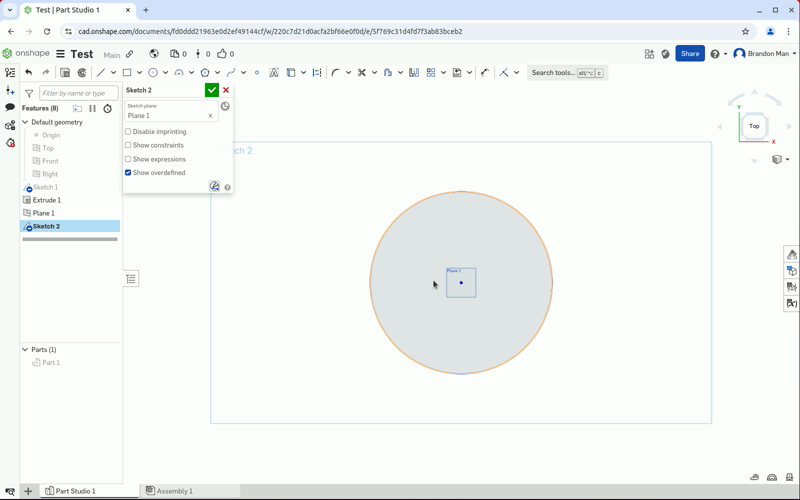
click(433, 280)
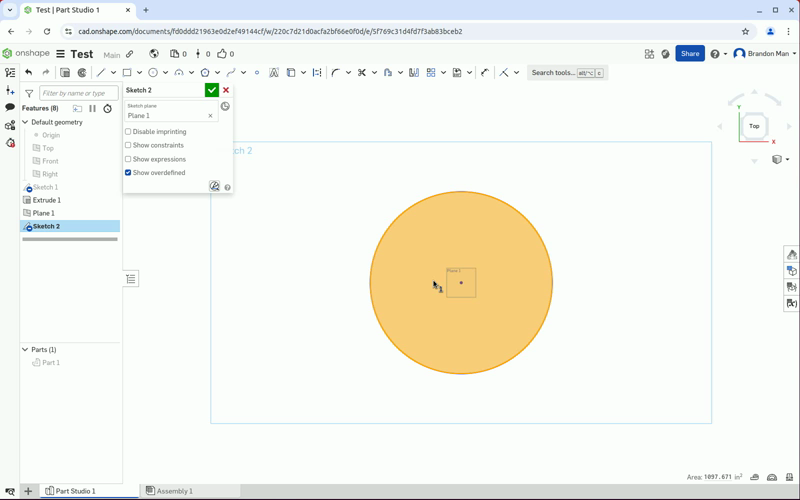
mouse_move(73, 352)
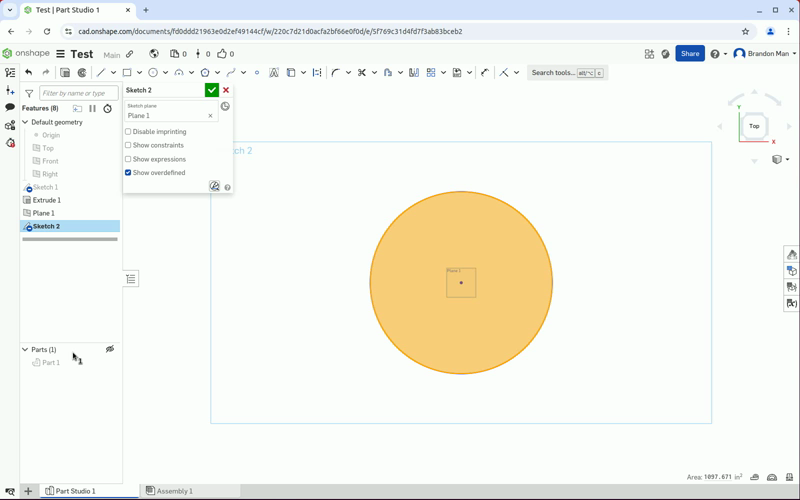
key(shift+y)
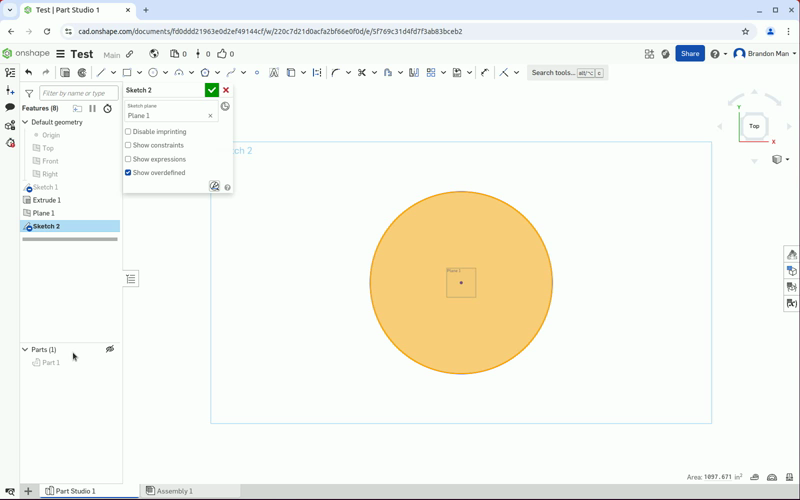
key(shift+e)
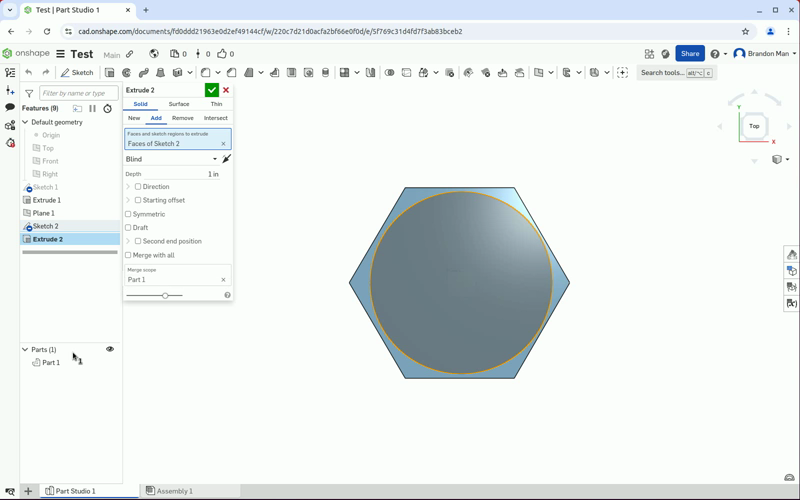
mouse_move(143, 106)
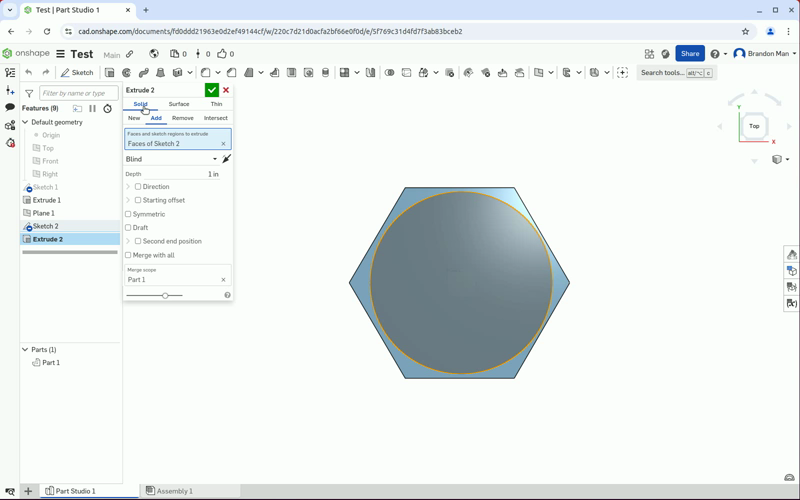
click(143, 106)
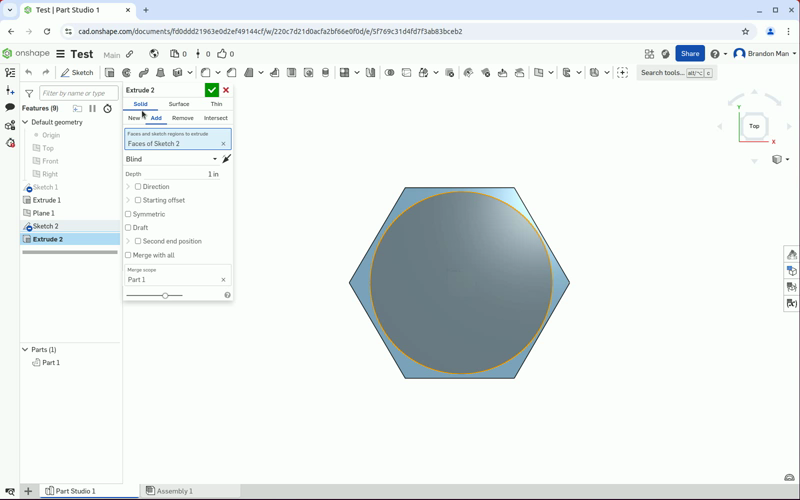
mouse_move(137, 120)
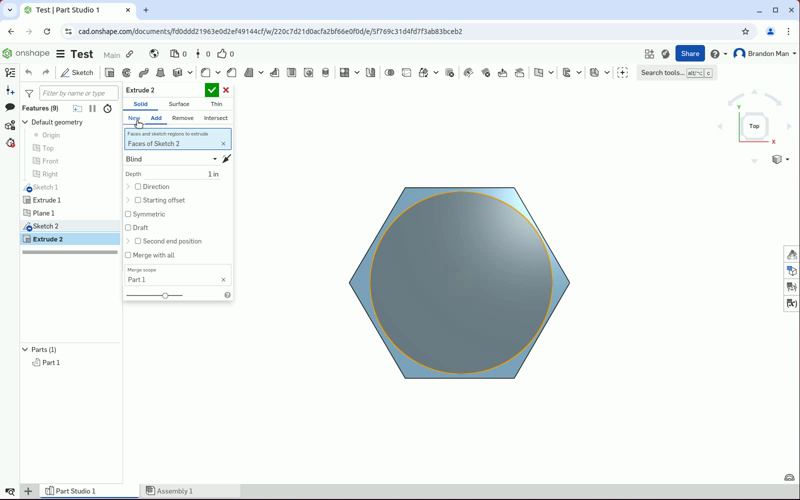
click(137, 120)
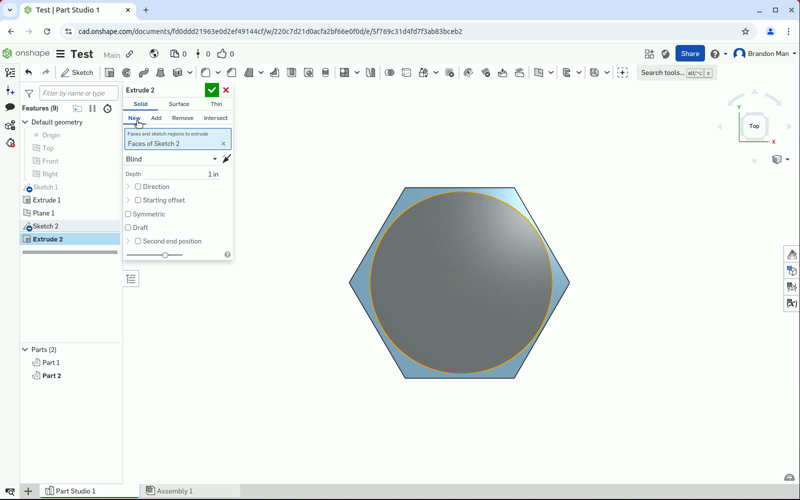
key(tab, 4)
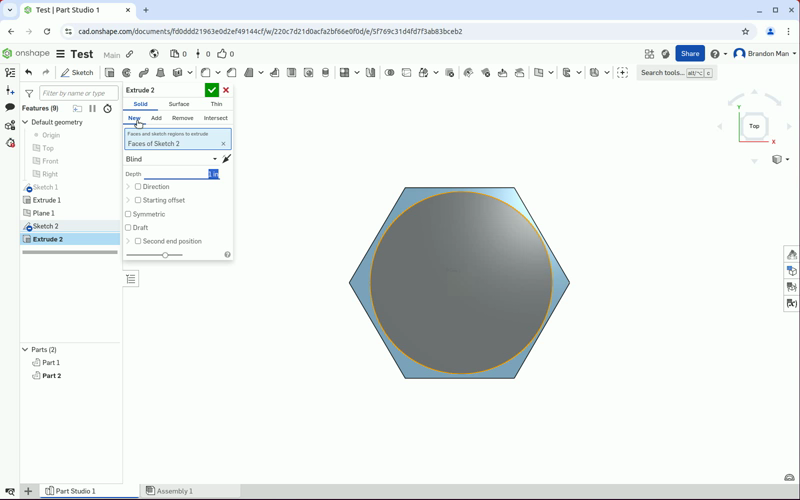
text(7.703)
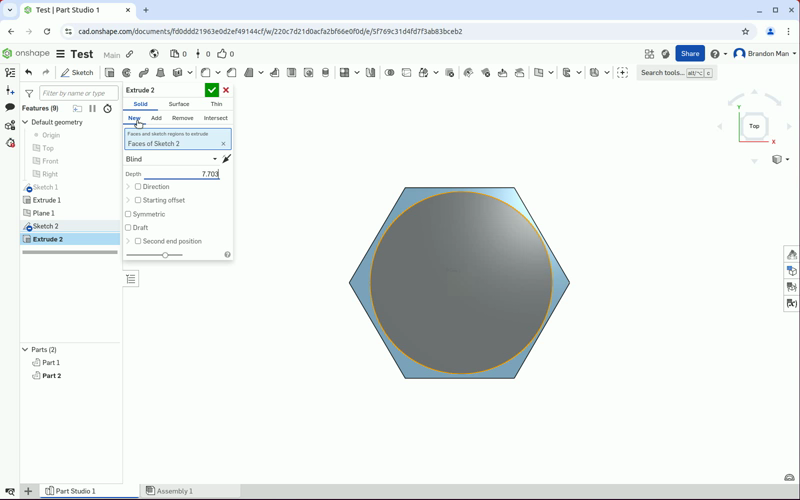
key(enter)
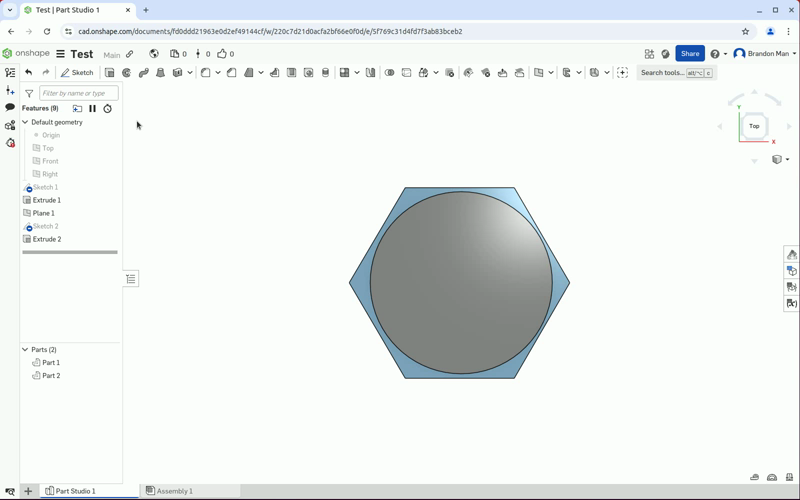
key(shift+h)
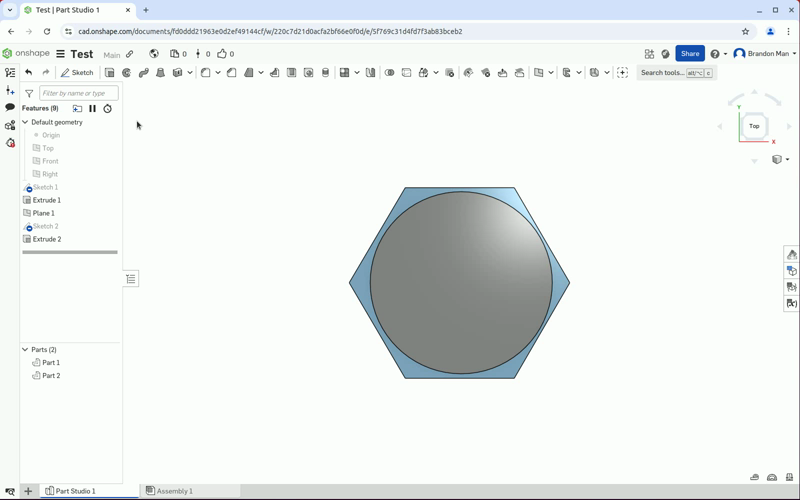
key(shift+h)
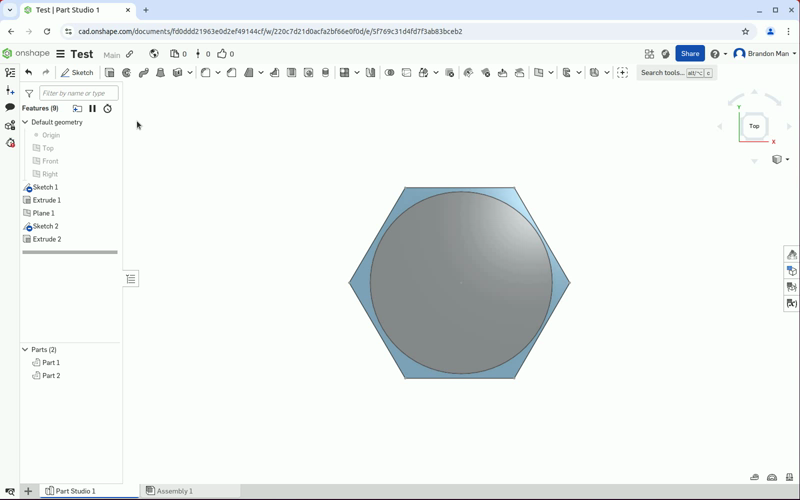
key(shift+7)
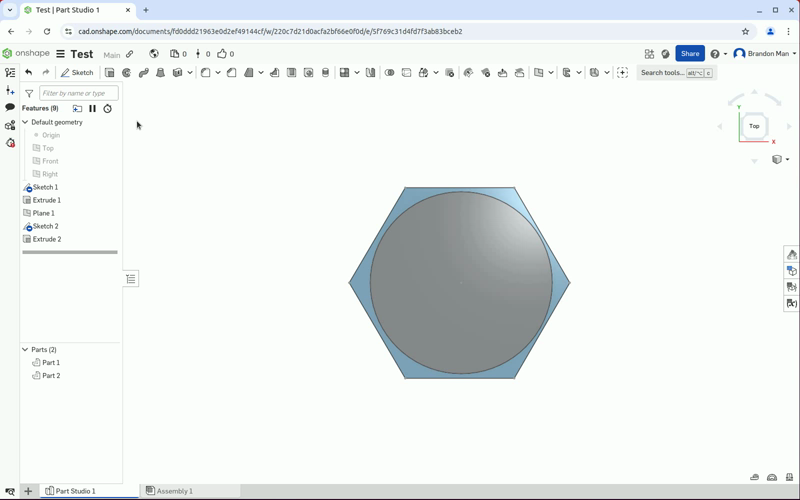
key(up, 3)
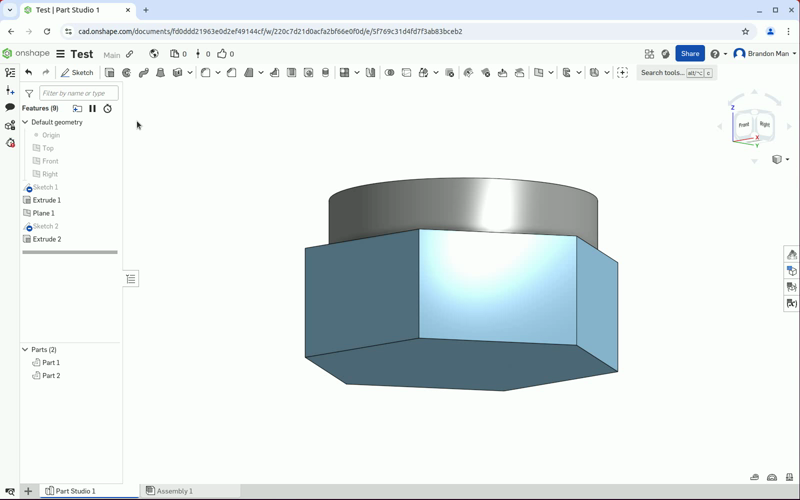
key(left, 3)
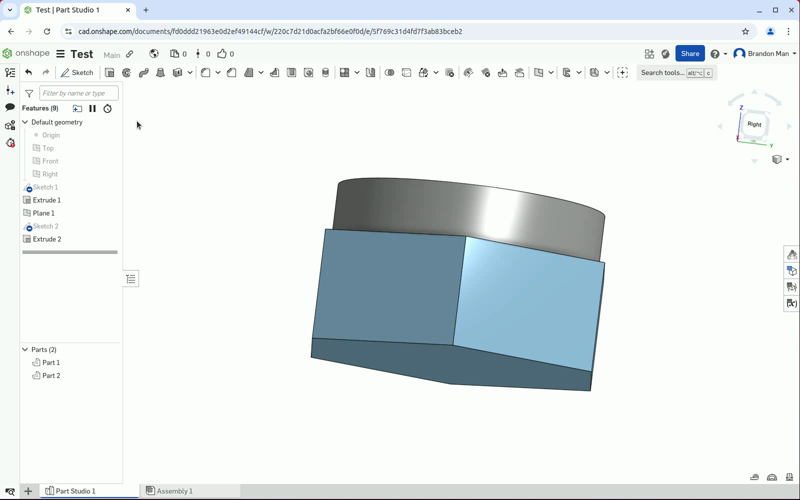
key(right, 3)
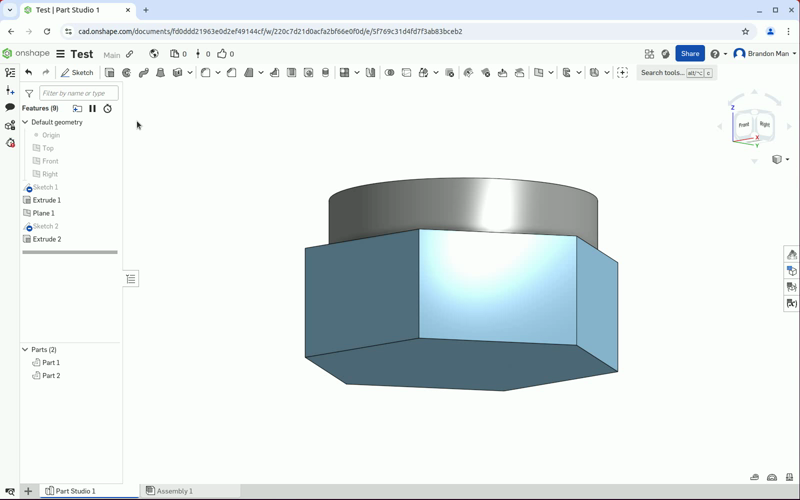
key(down, 3)
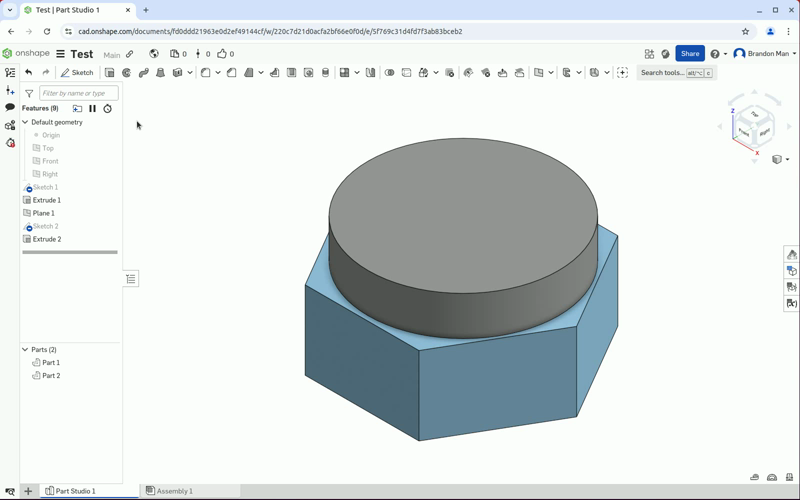
mouse_move(73, 189)
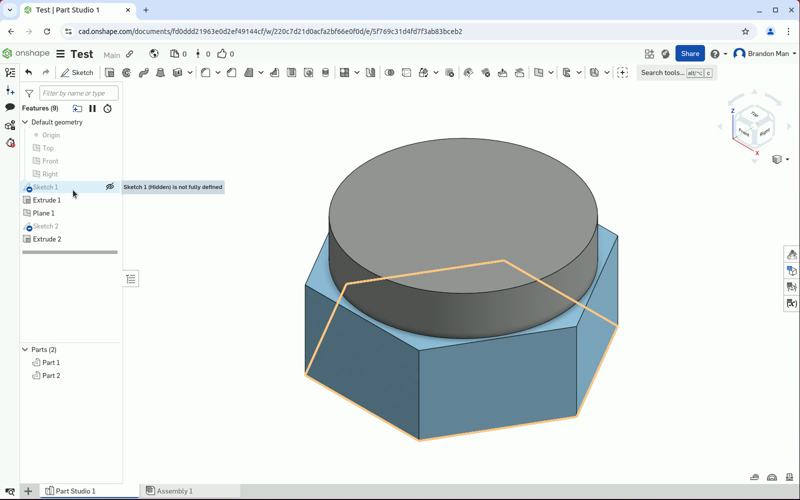
click(73, 189)